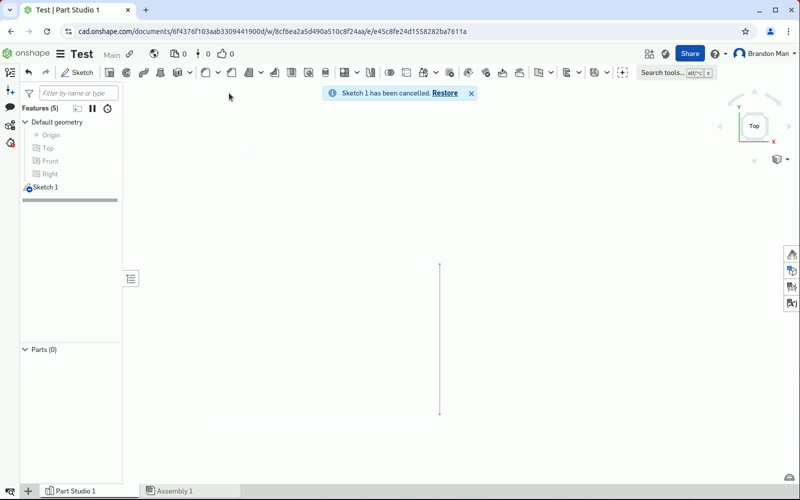
key(shift+h)
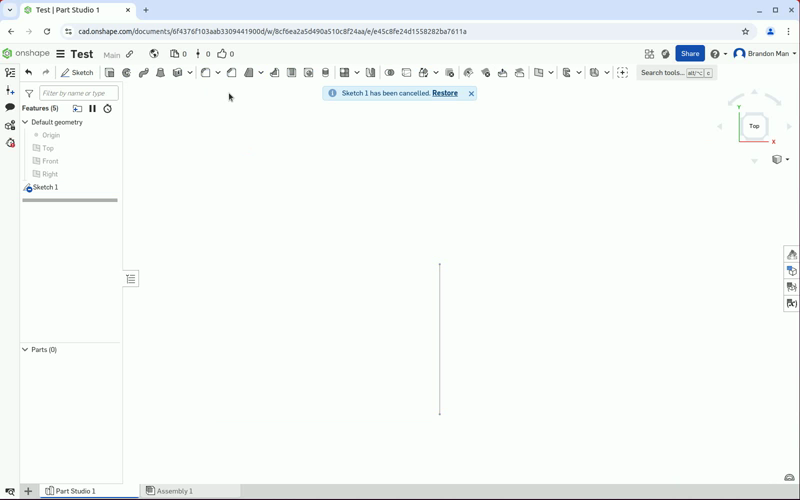
key(shift+s)
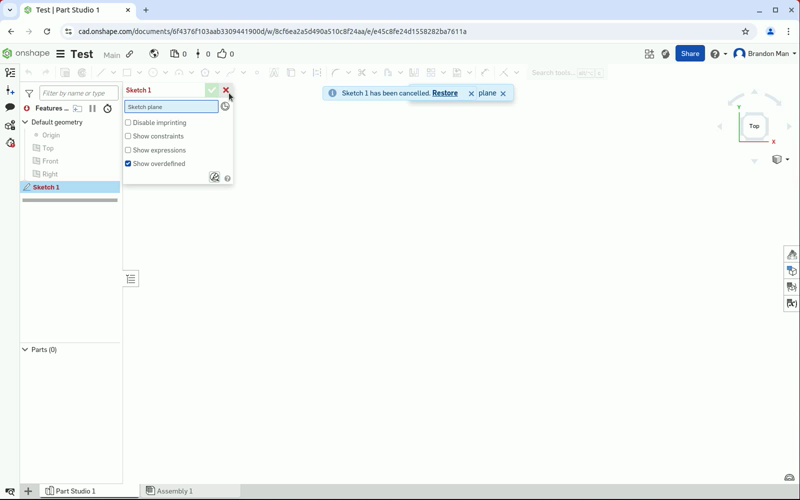
mouse_move(73, 150)
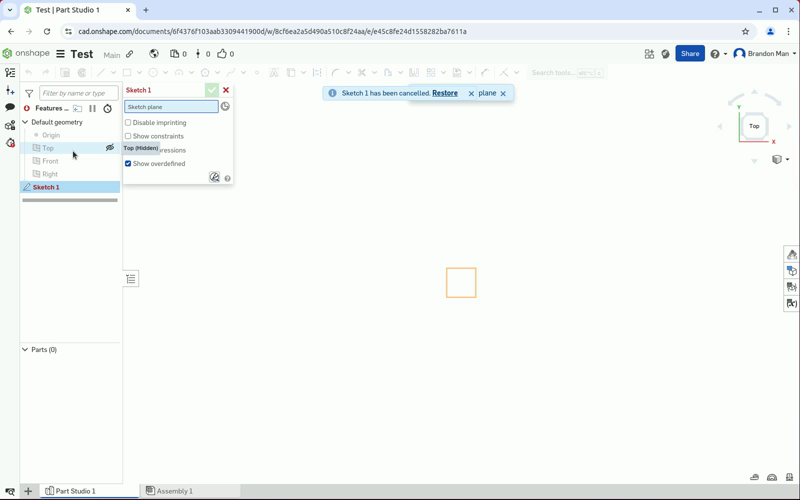
click(73, 150)
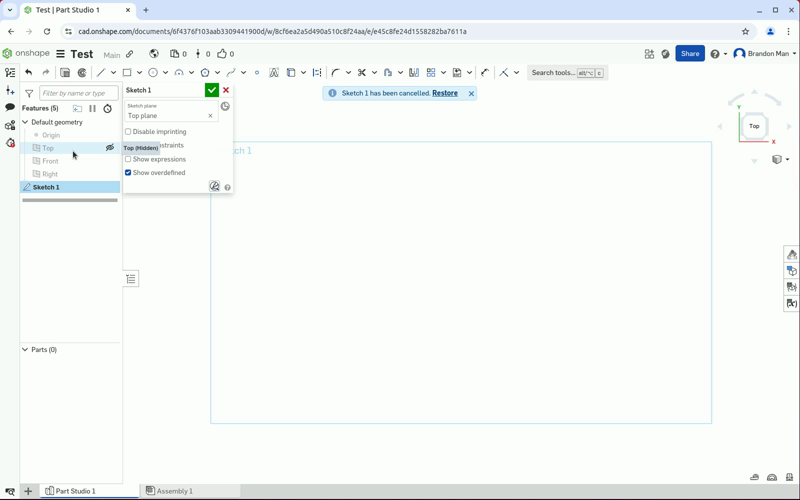
mouse_move(73, 352)
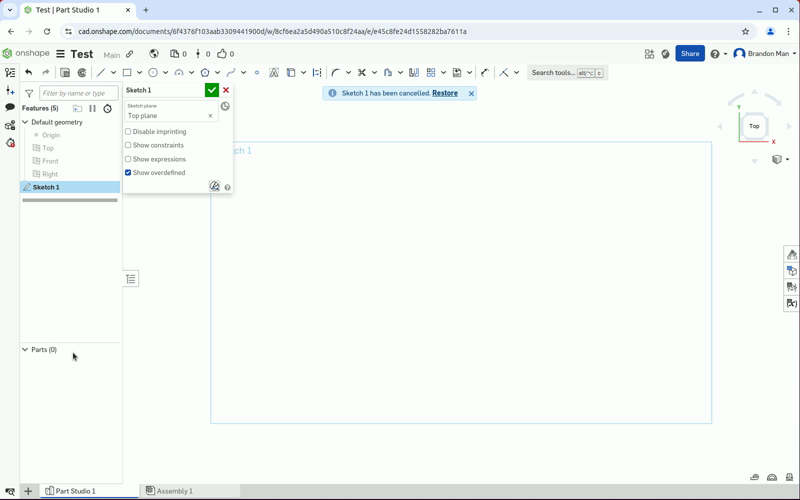
key(y)
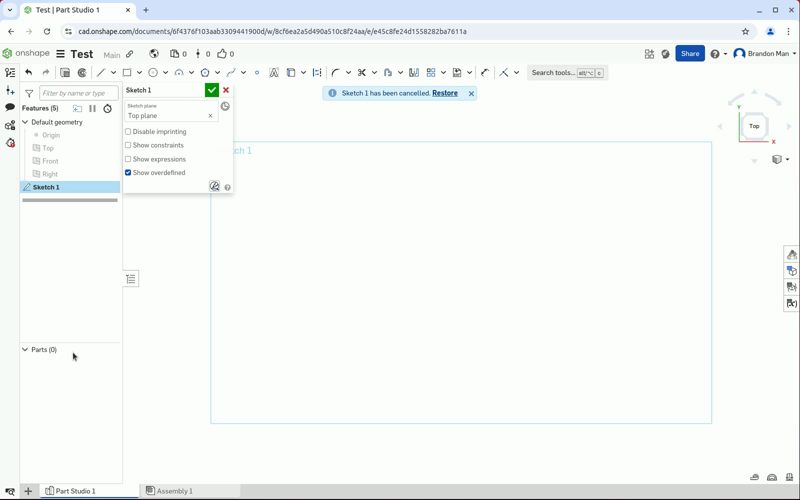
key(l)
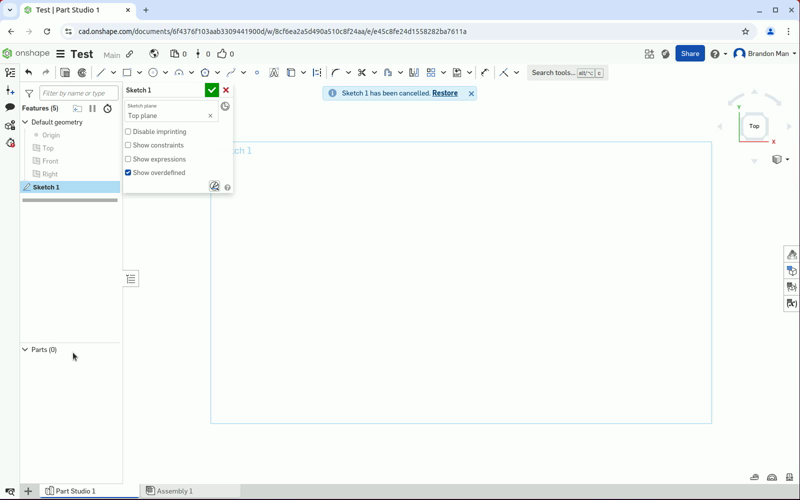
key_down(shift)
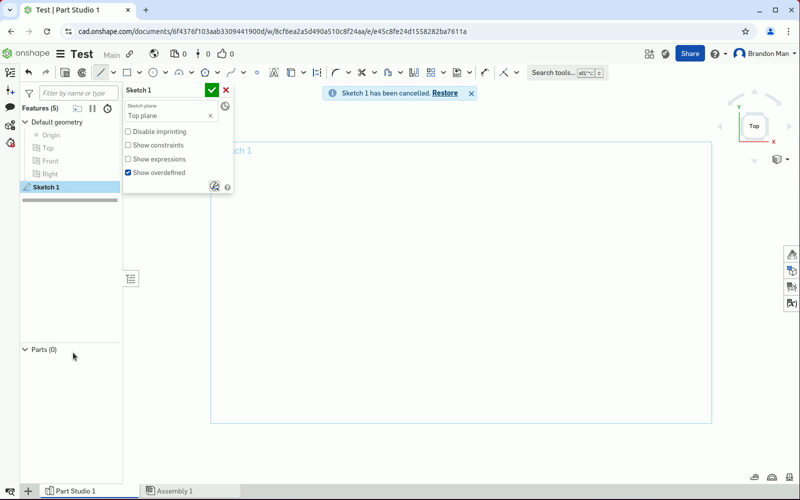
mouse_move(460, 282)
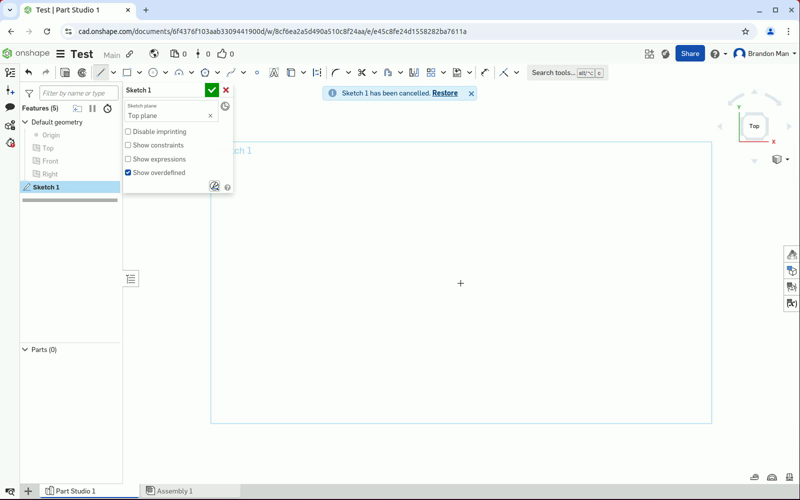
click(460, 282)
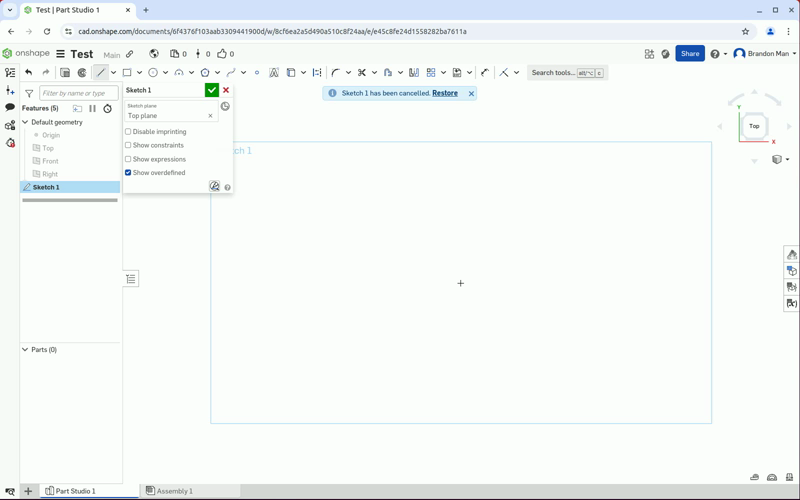
key_up(shift)
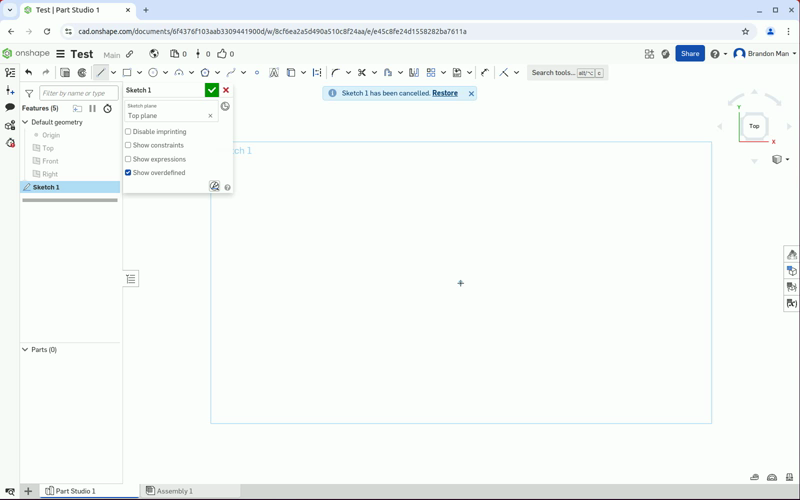
key_down(shift)
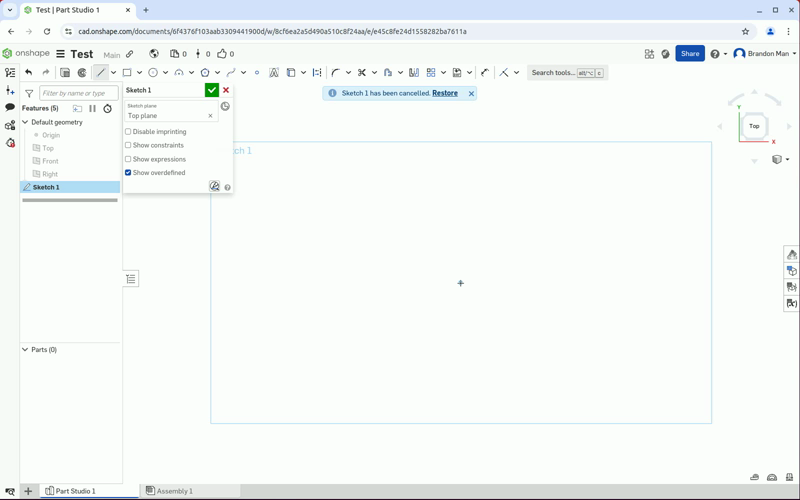
mouse_move(490, 282)
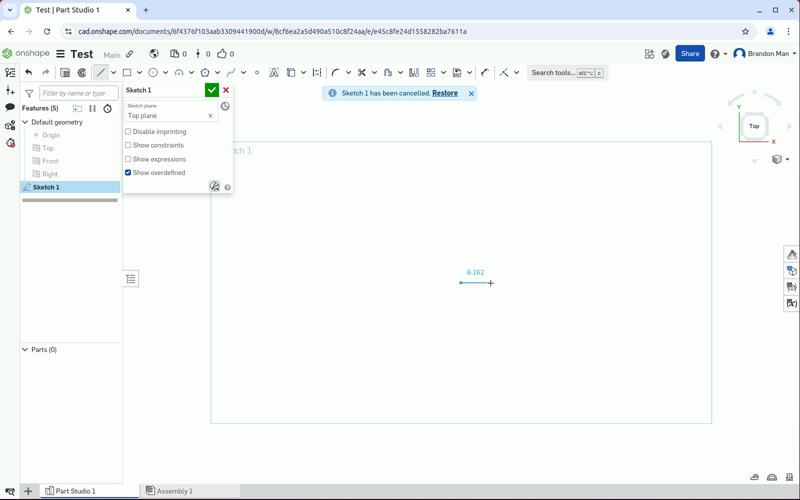
mouse_move(479, 282)
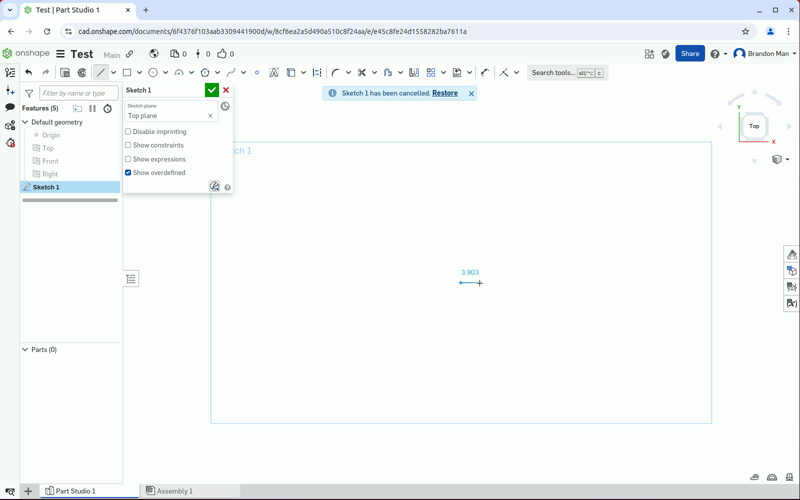
click(479, 282)
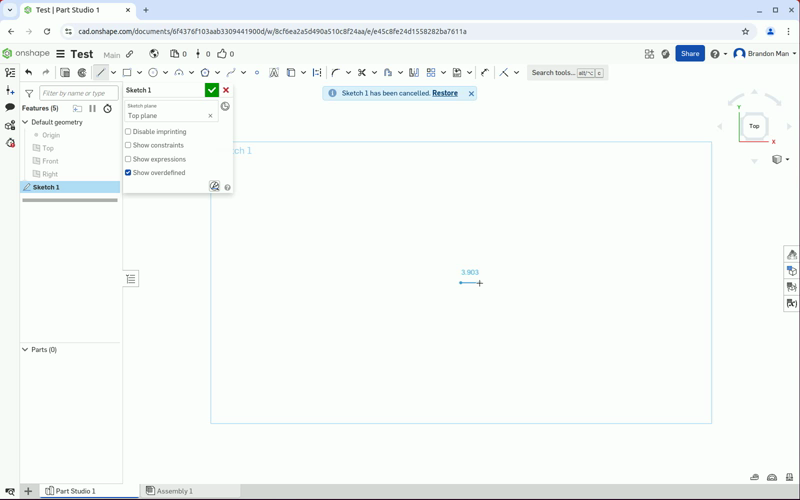
key_up(shift)
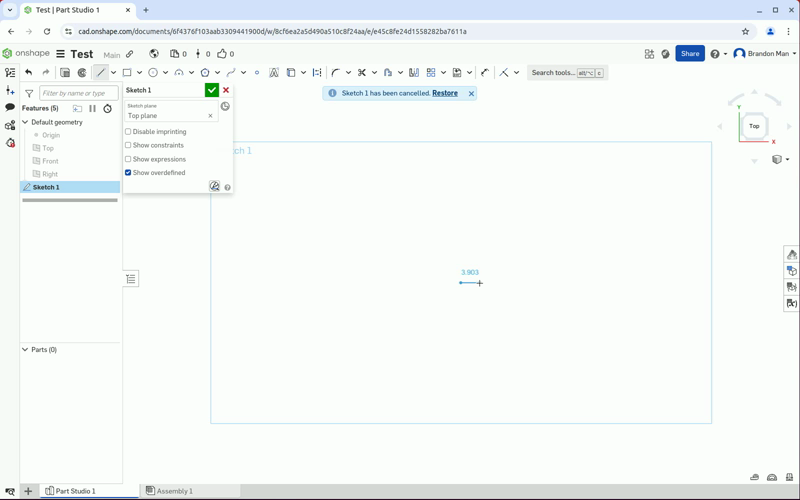
key_down(shift)
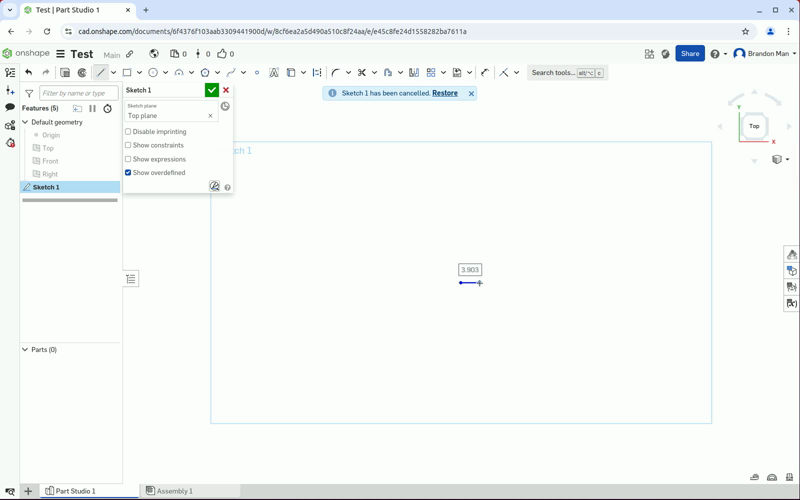
mouse_move(509, 282)
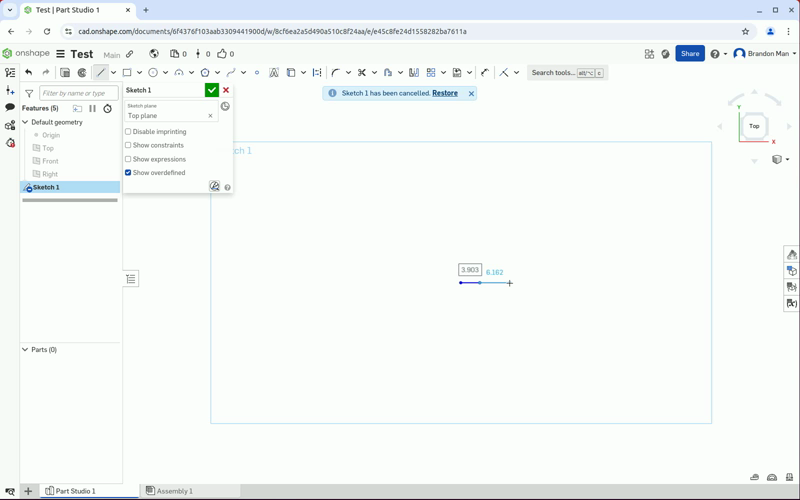
mouse_move(479, 264)
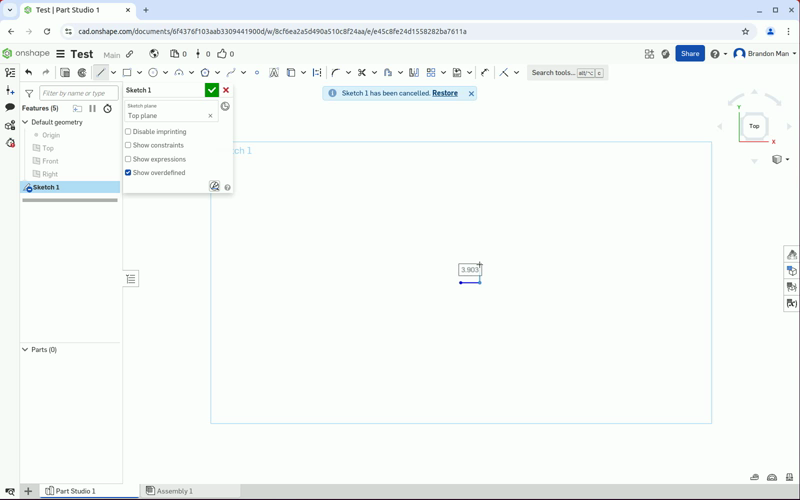
click(479, 264)
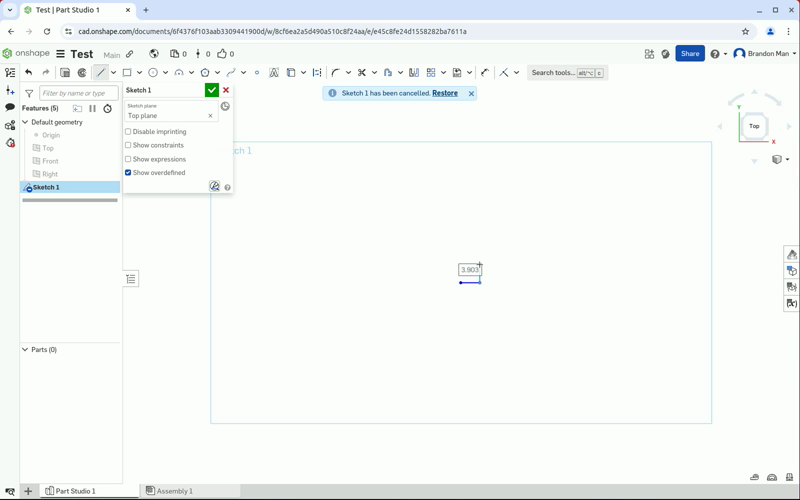
key_up(shift)
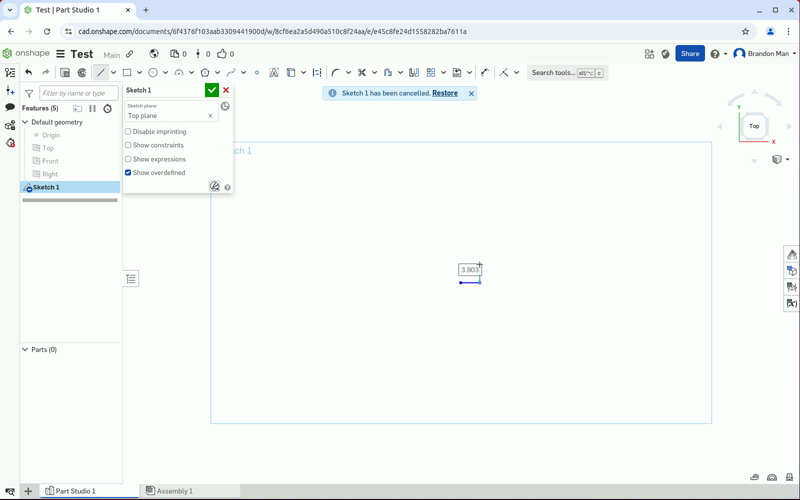
key_down(shift)
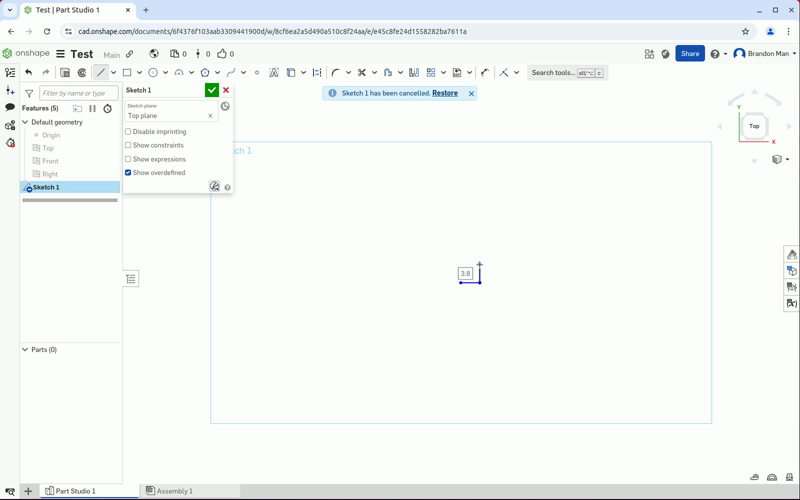
mouse_move(509, 264)
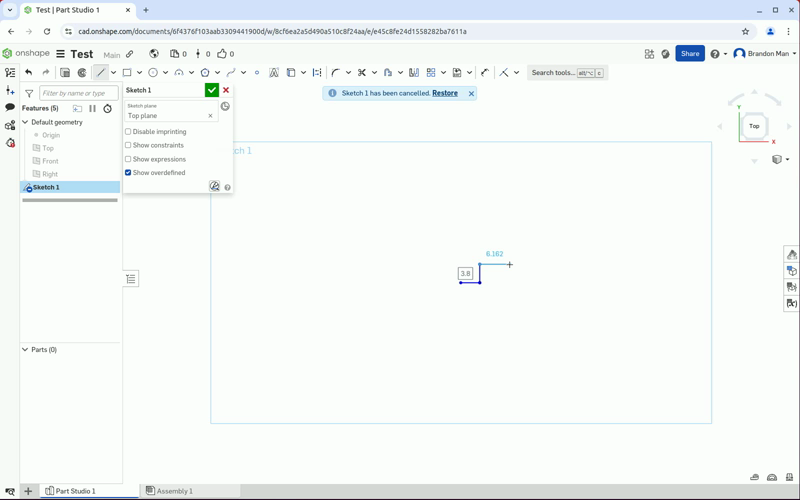
mouse_move(517, 245)
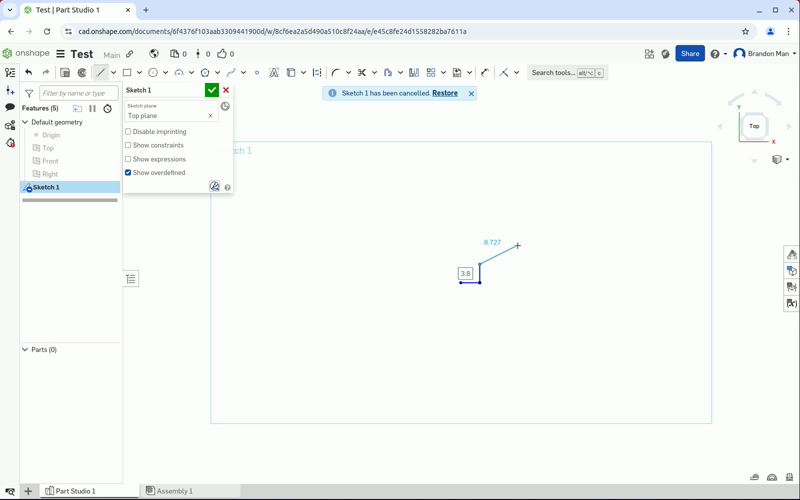
click(517, 245)
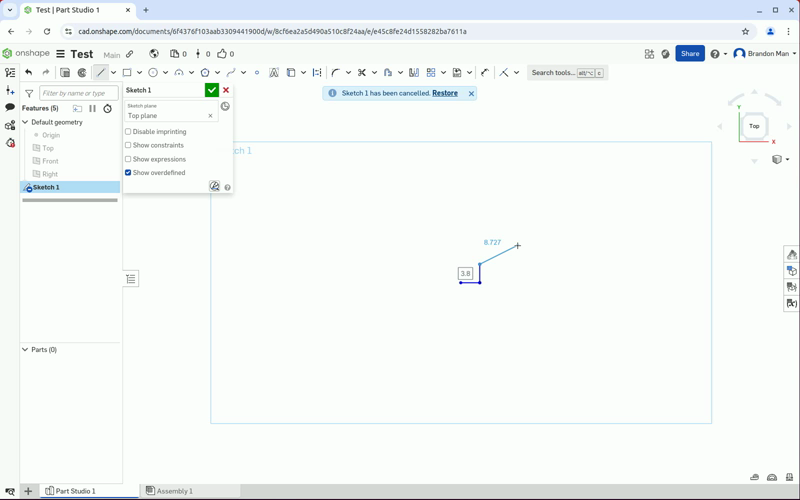
key_up(shift)
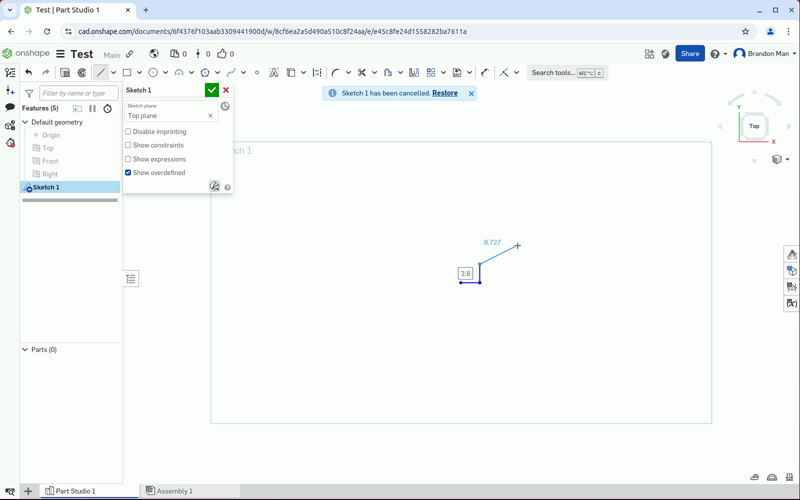
key_down(shift)
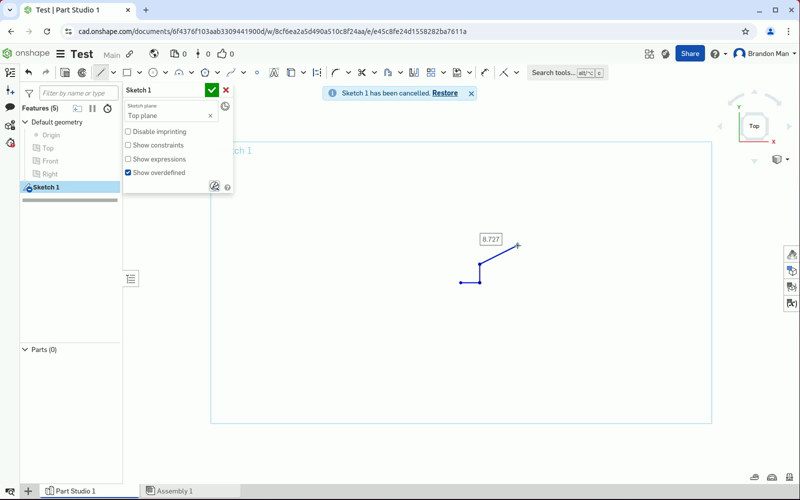
mouse_move(547, 245)
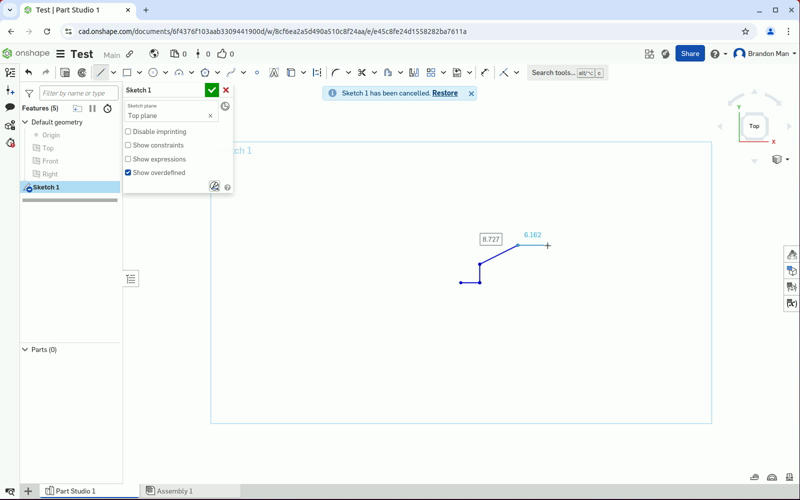
mouse_move(573, 245)
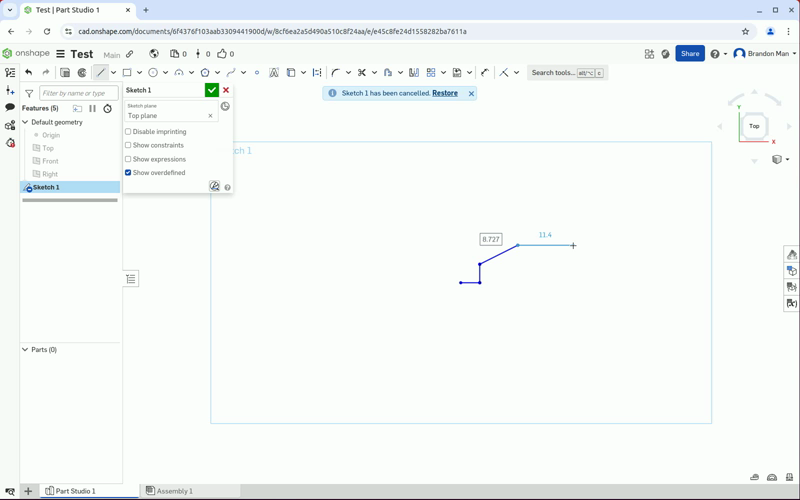
click(573, 245)
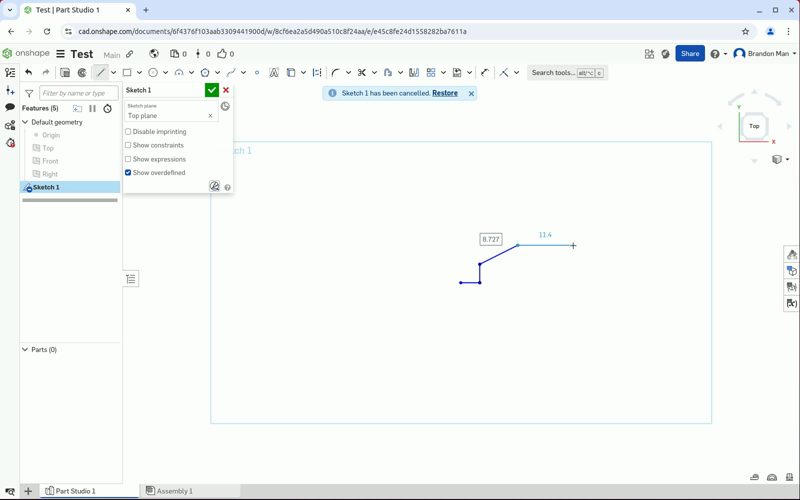
key_up(shift)
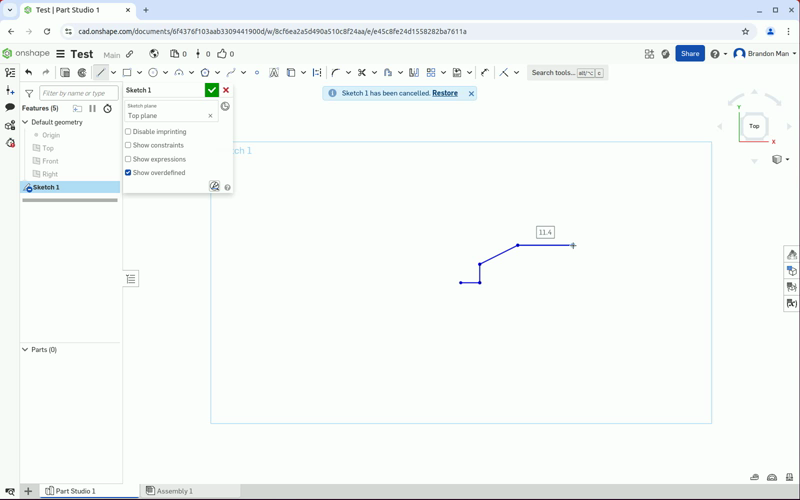
key_down(shift)
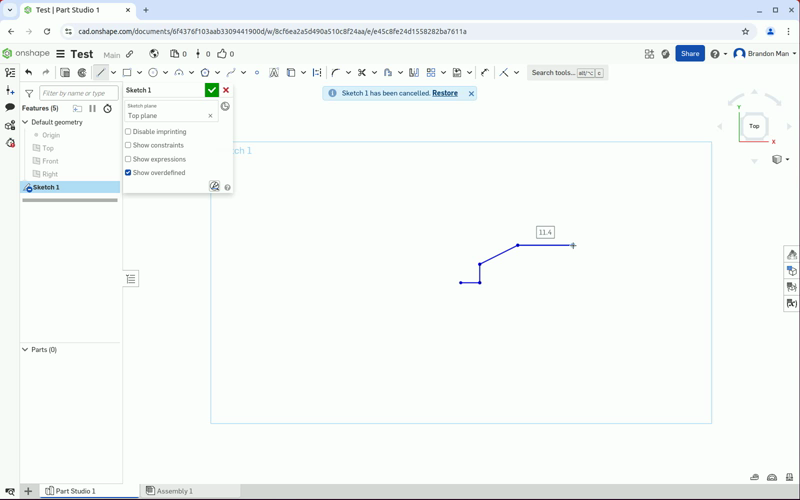
mouse_move(589, 245)
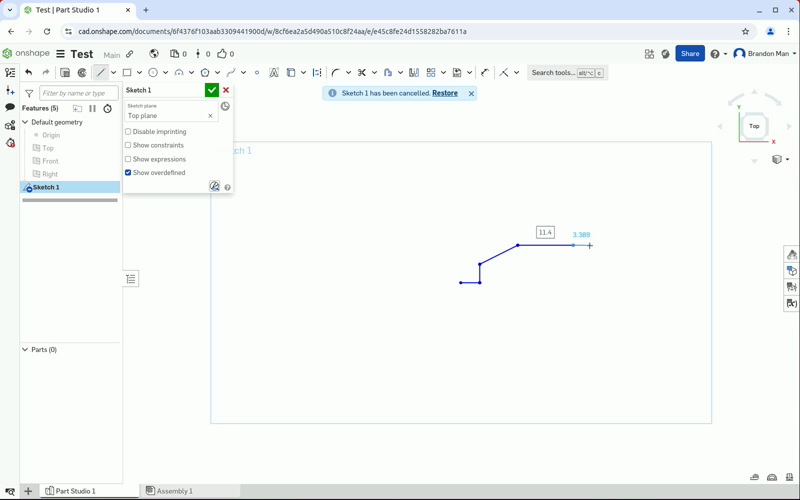
mouse_move(573, 226)
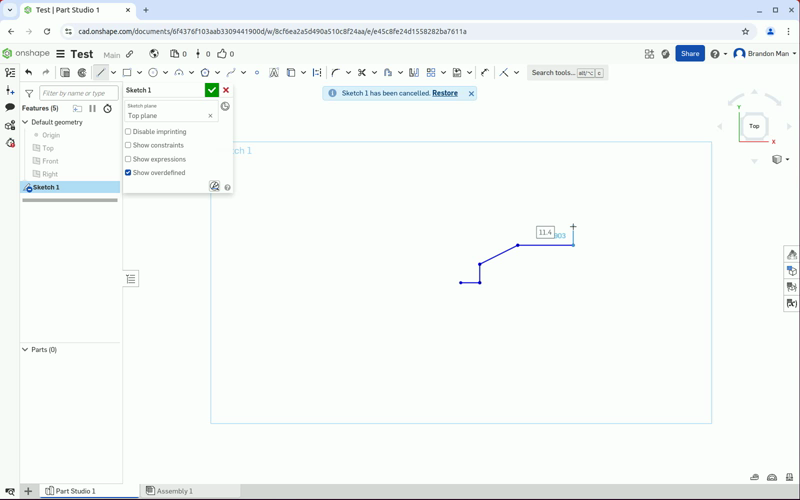
click(573, 226)
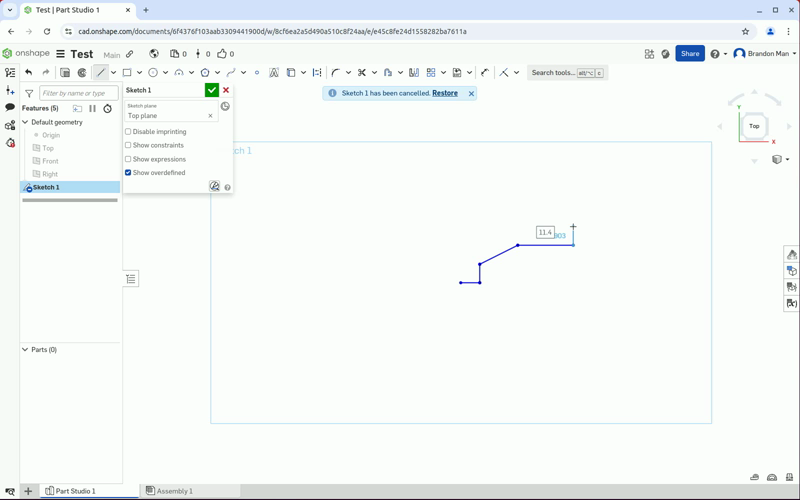
key_up(shift)
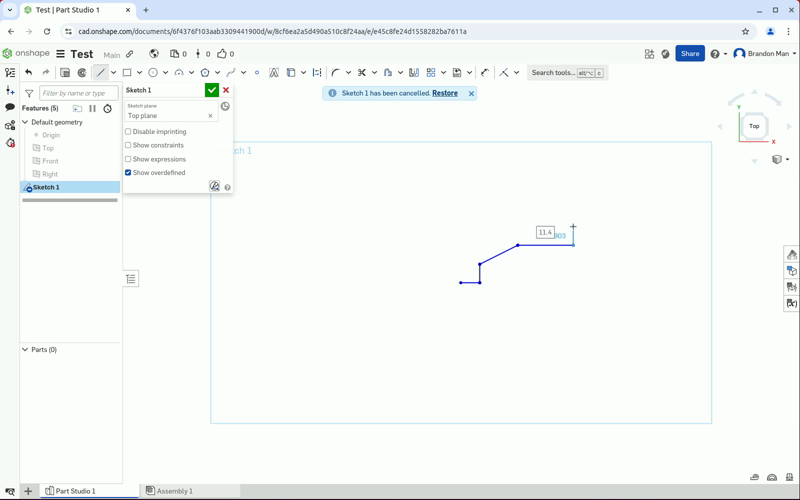
key_down(shift)
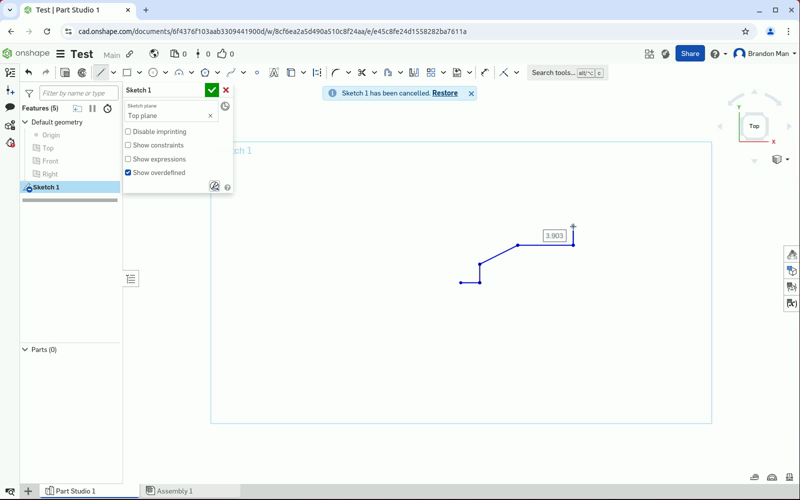
mouse_move(460, 226)
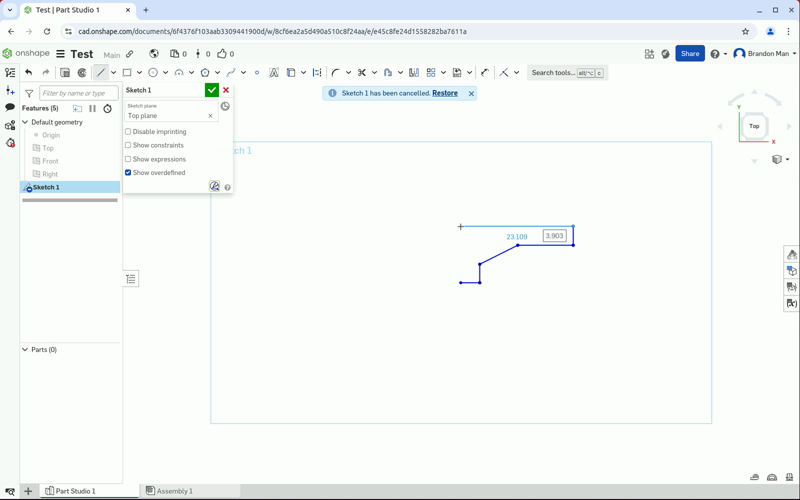
click(460, 226)
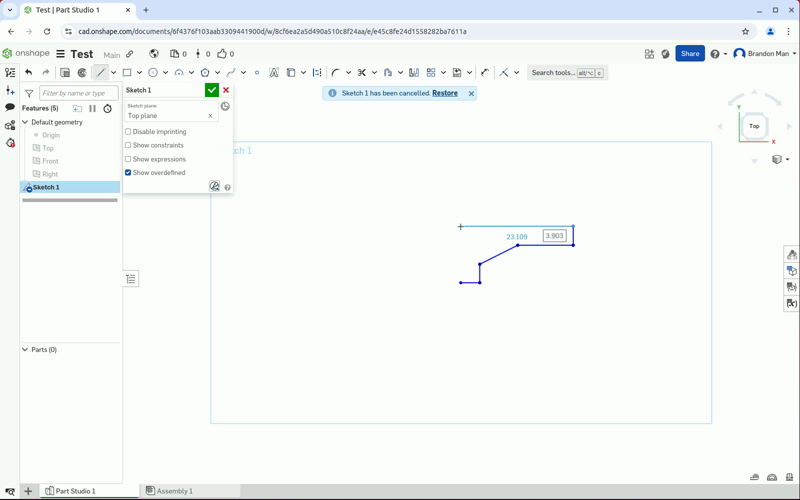
key_up(shift)
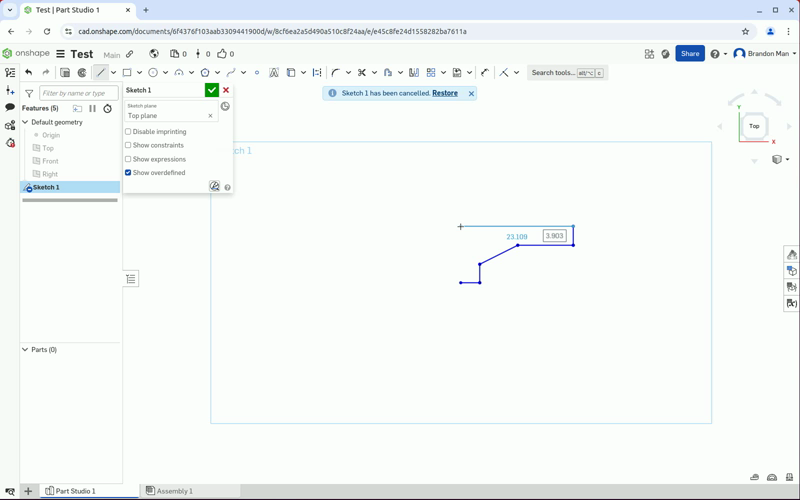
mouse_move(490, 226)
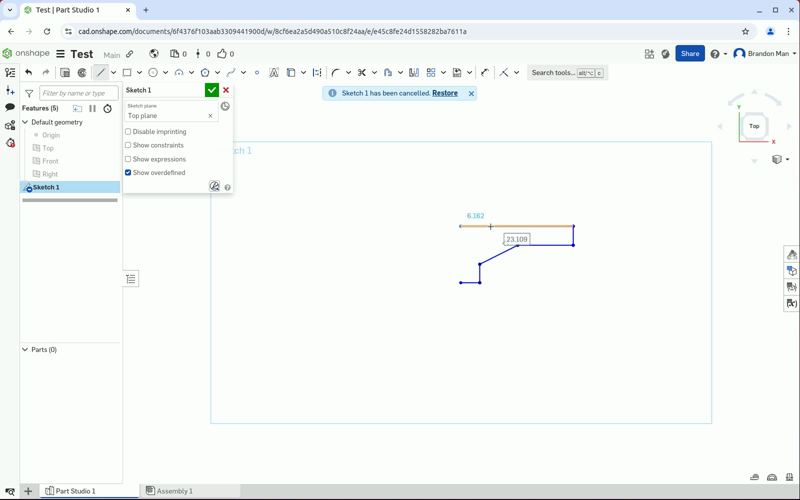
key_down(shift)
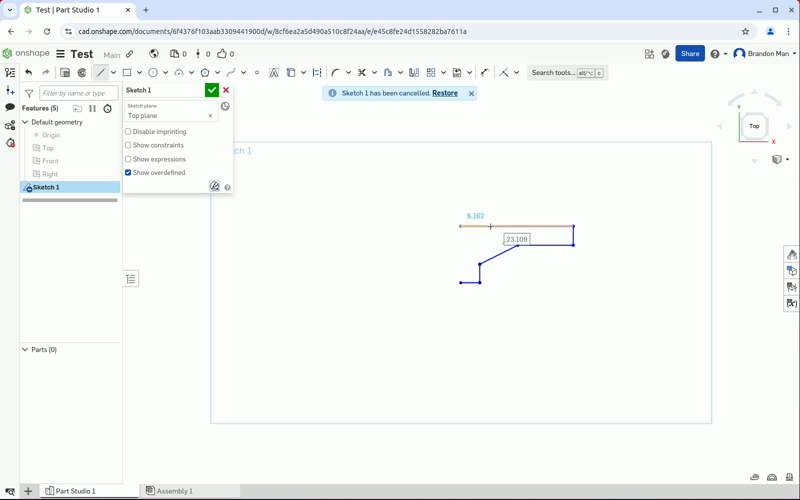
mouse_move(460, 282)
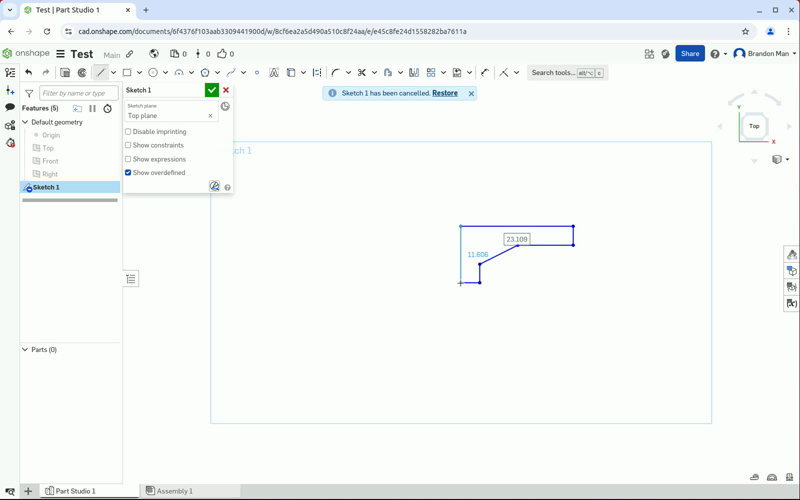
key_up(shift)
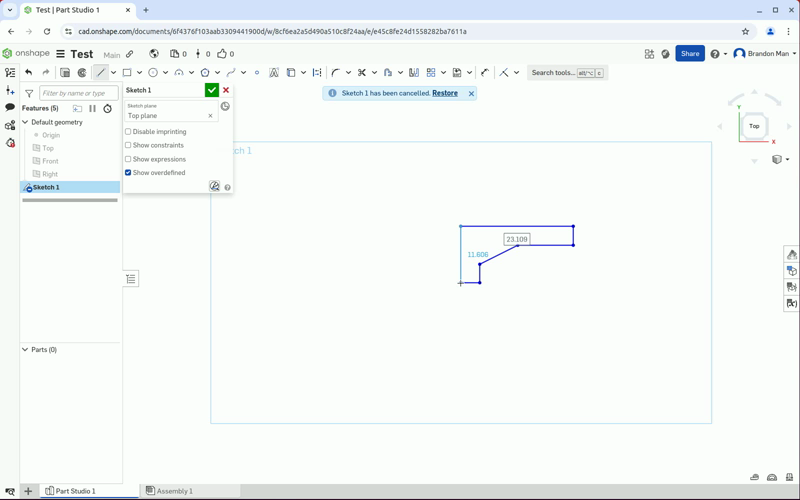
click(460, 282)
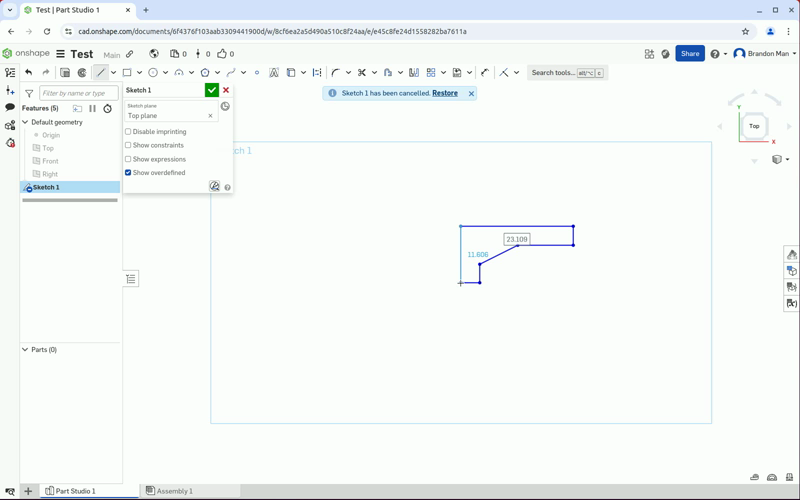
key(esc)
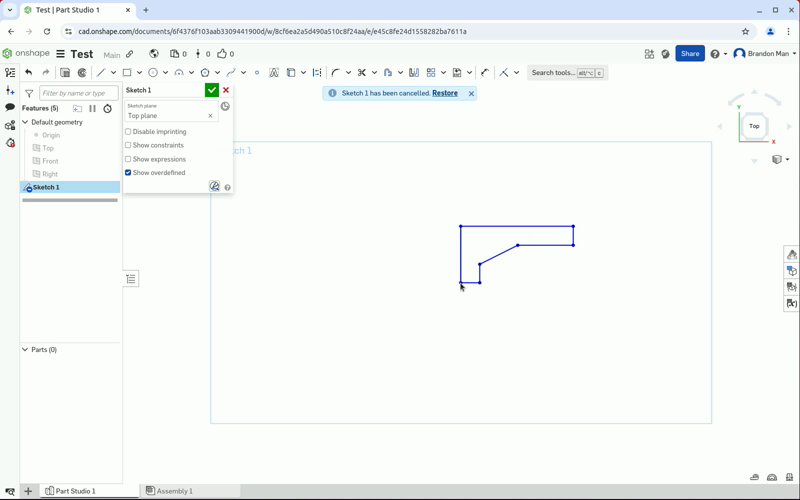
mouse_move(538, 239)
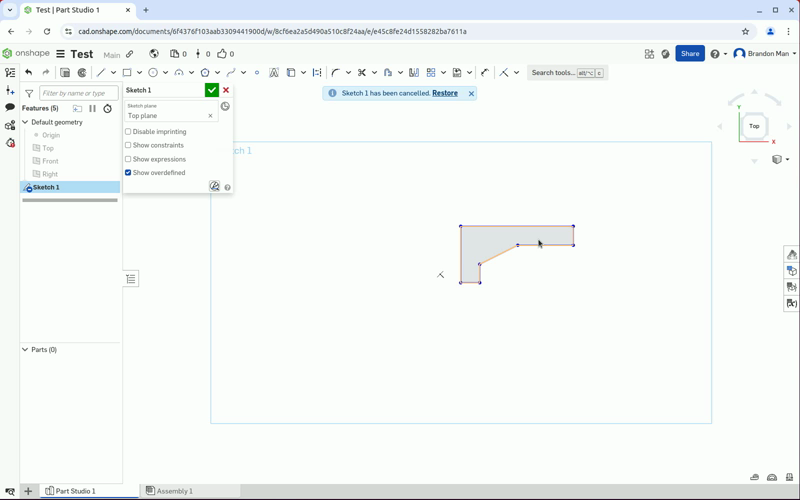
click(538, 239)
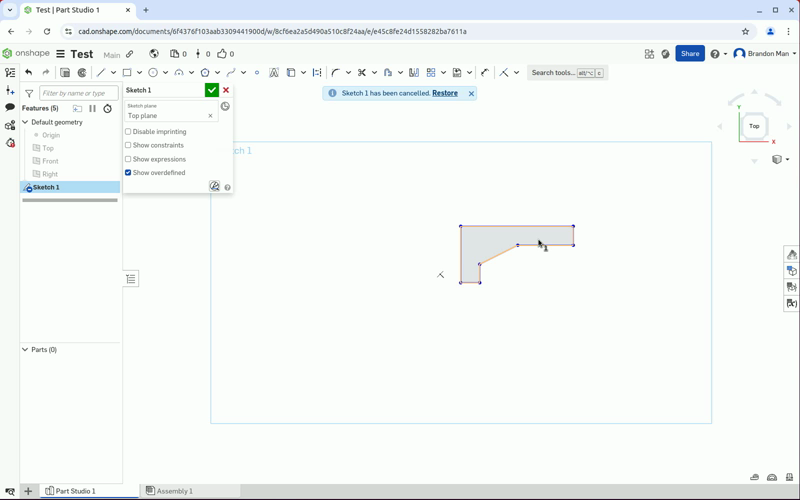
mouse_move(73, 352)
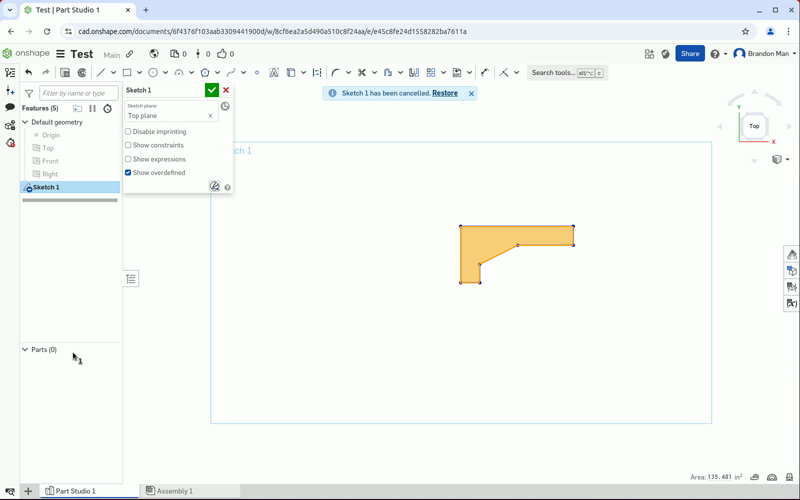
key(shift+y)
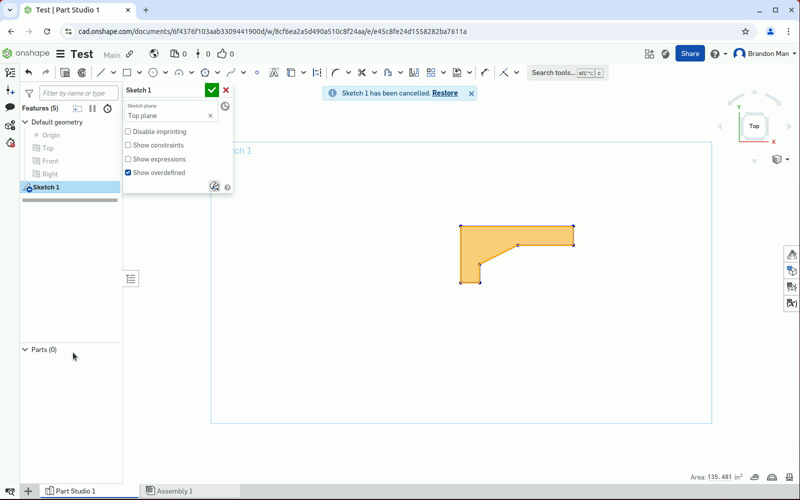
key(shift+e)
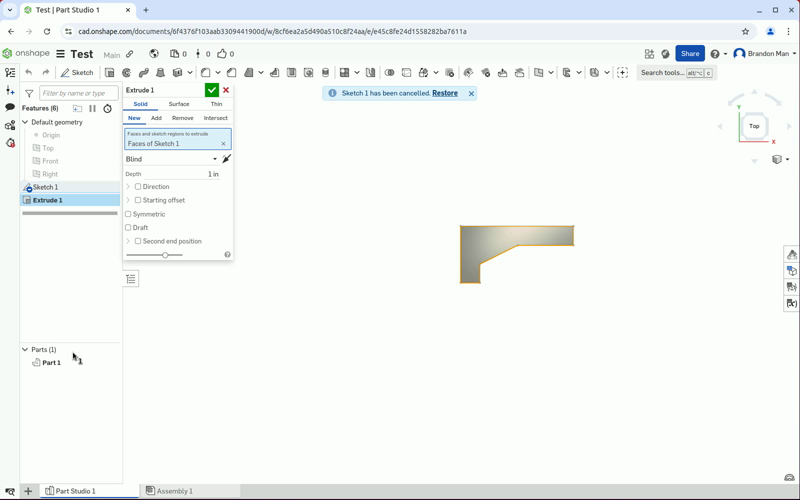
mouse_move(143, 106)
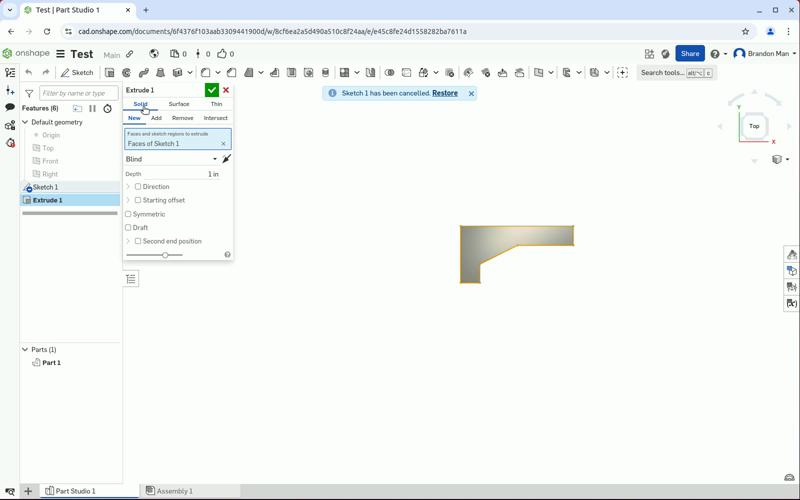
click(143, 106)
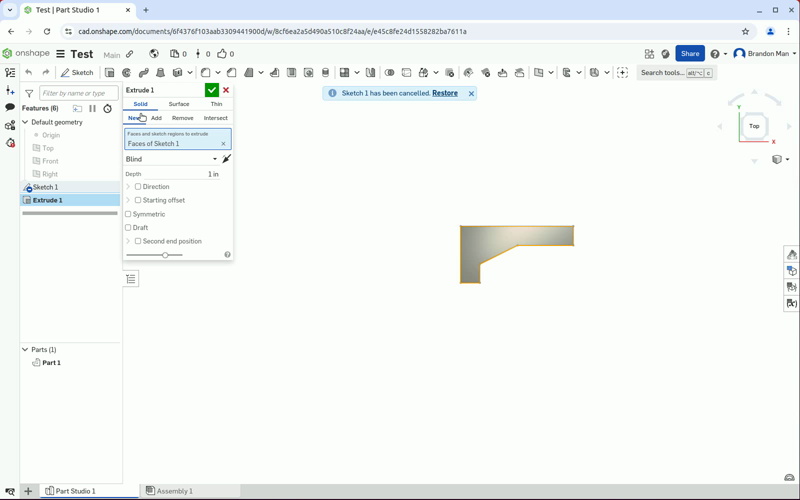
mouse_move(137, 120)
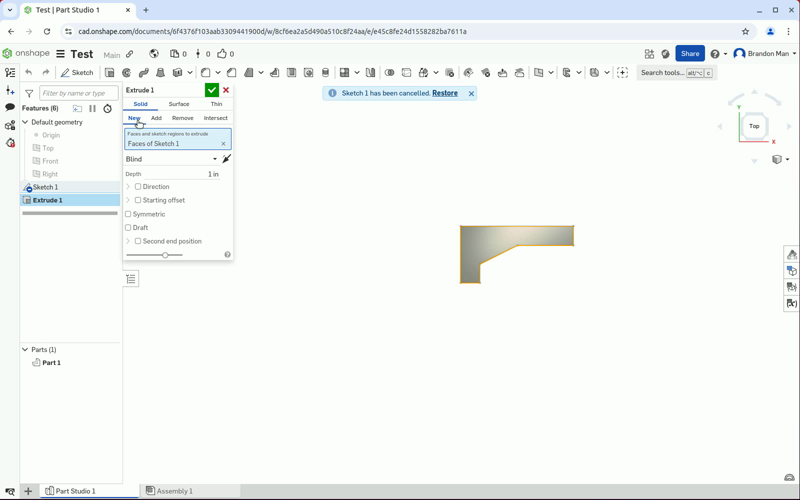
click(137, 120)
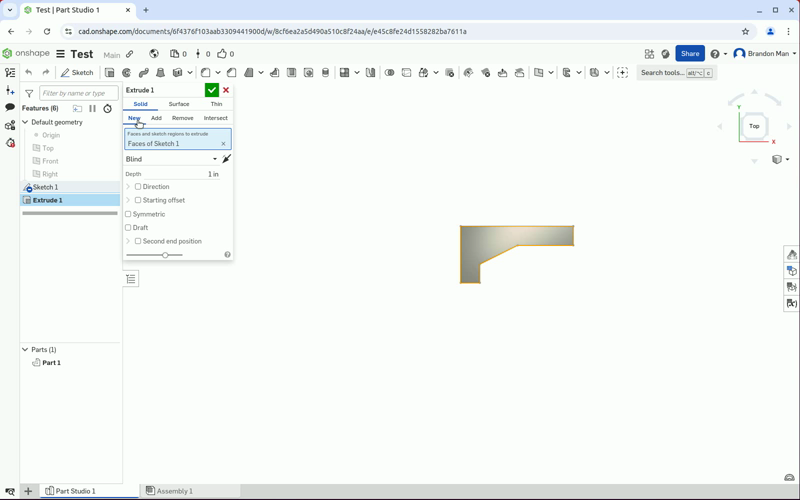
key(tab, 4)
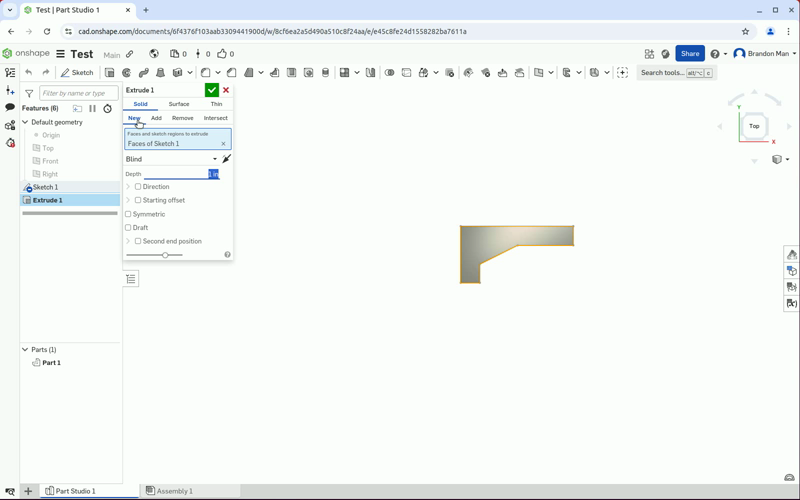
text(7.703)
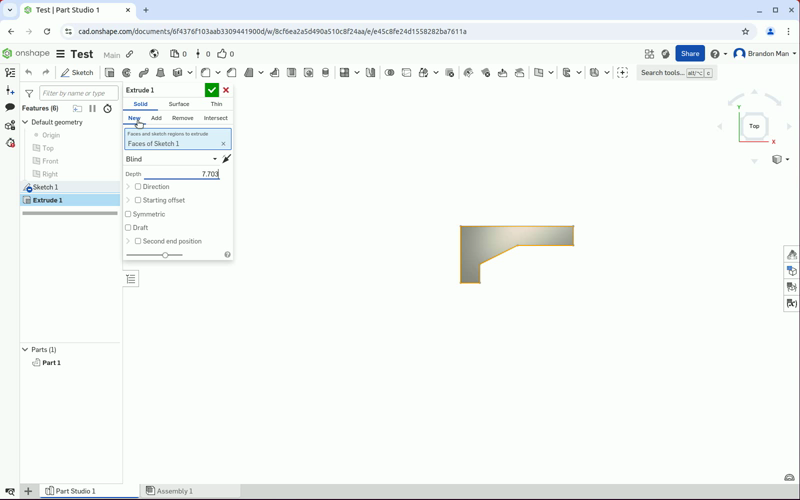
key(enter)
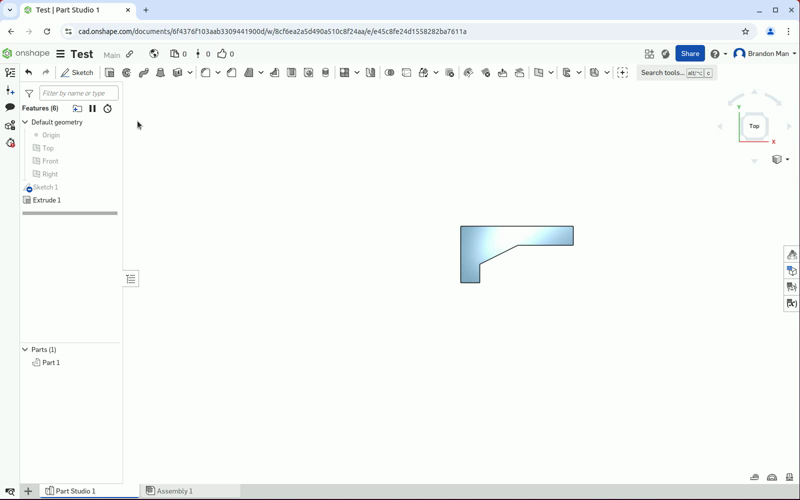
key(shift+h)
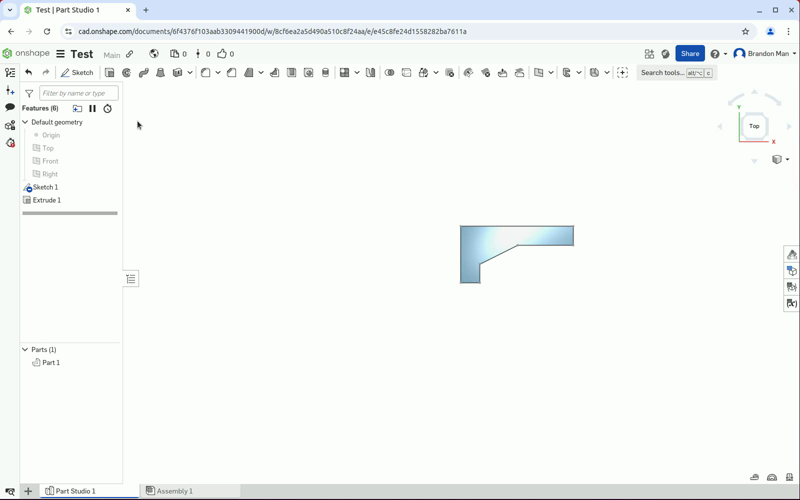
key(shift+h)
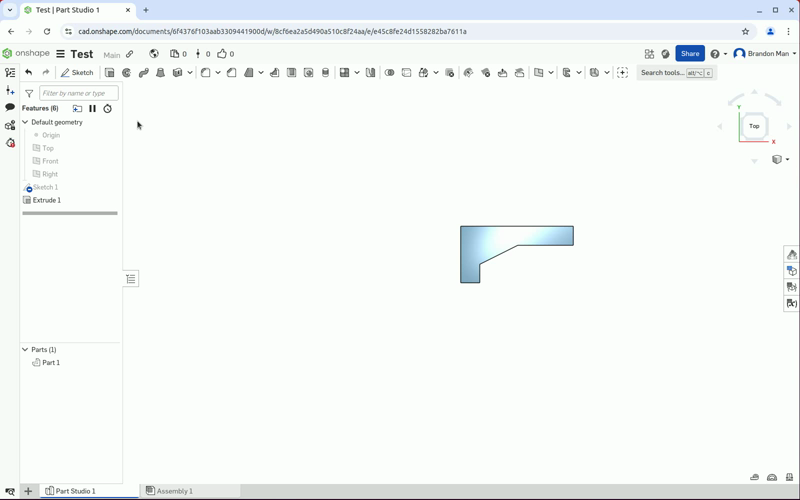
mouse_move(73, 189)
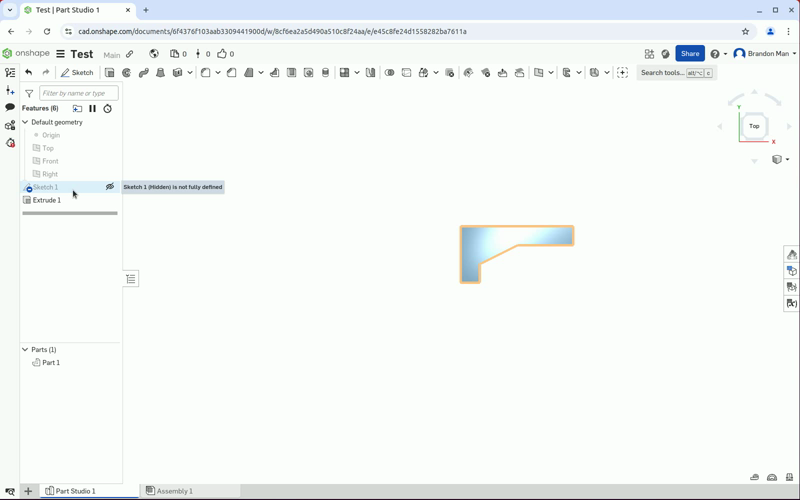
click(73, 189)
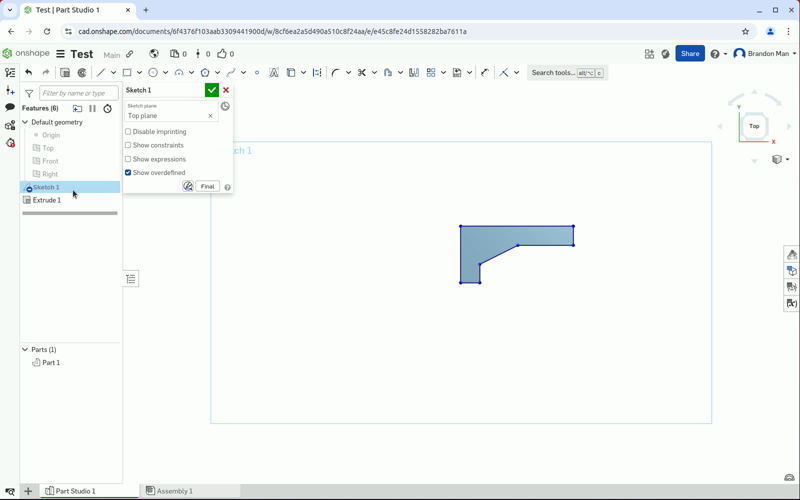
mouse_move(229, 92)
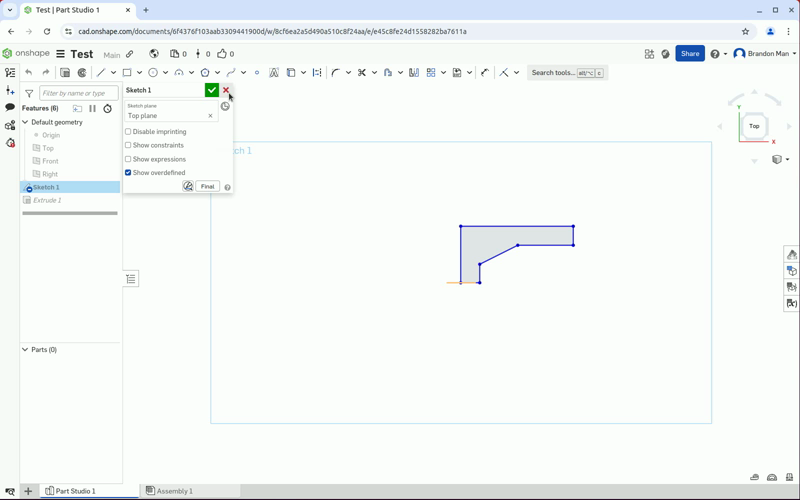
click(229, 92)
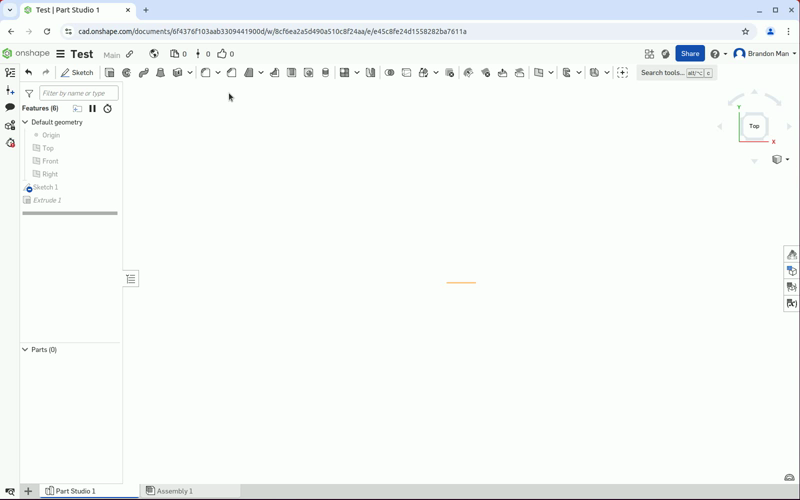
mouse_move(541, 75)
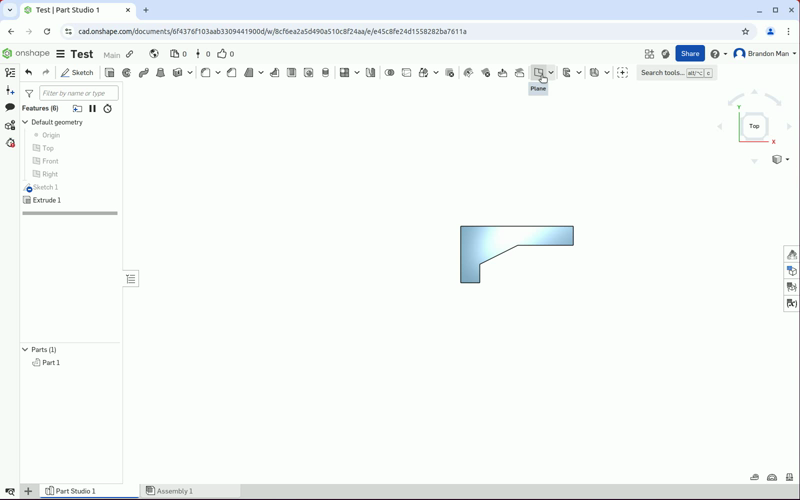
click(541, 75)
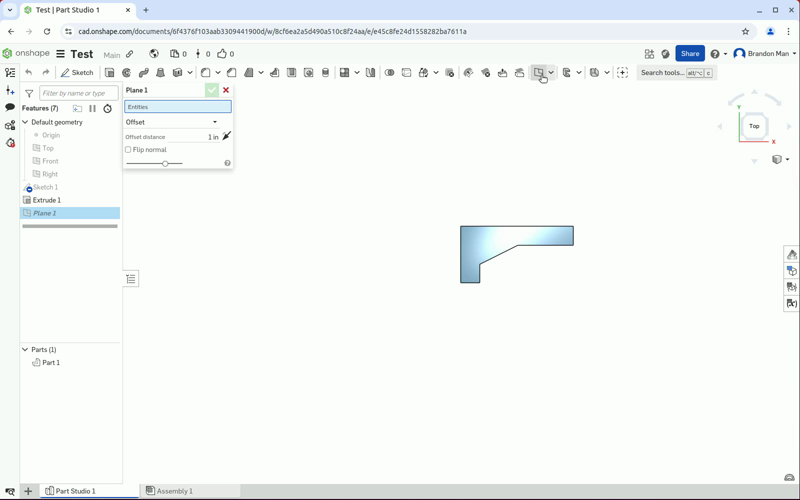
mouse_move(73, 150)
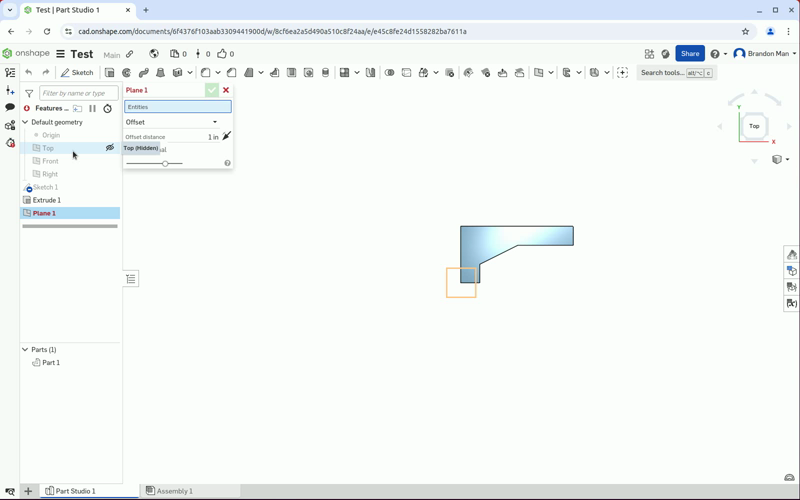
click(73, 150)
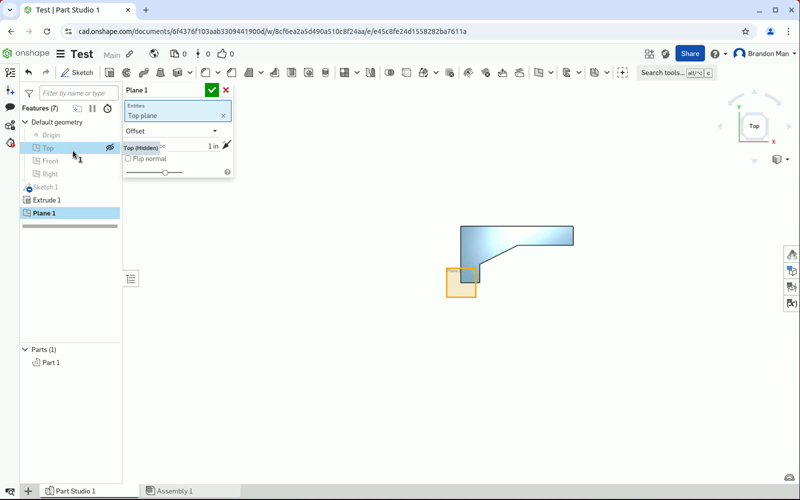
key(tab, 2)
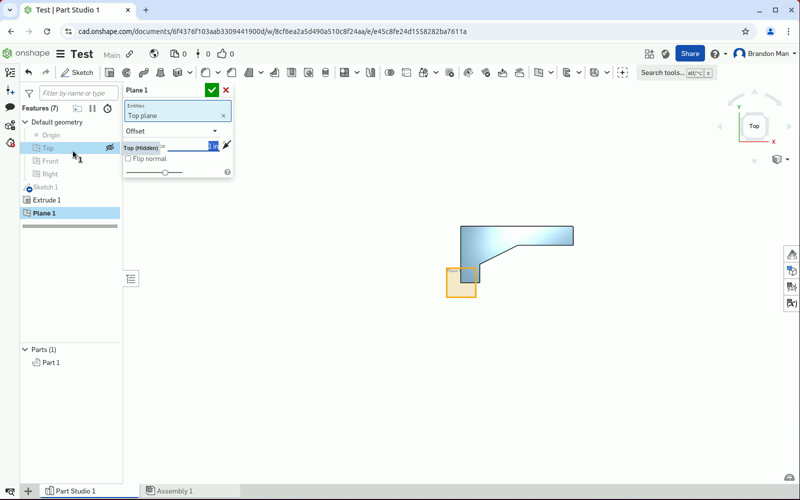
text(7.703)
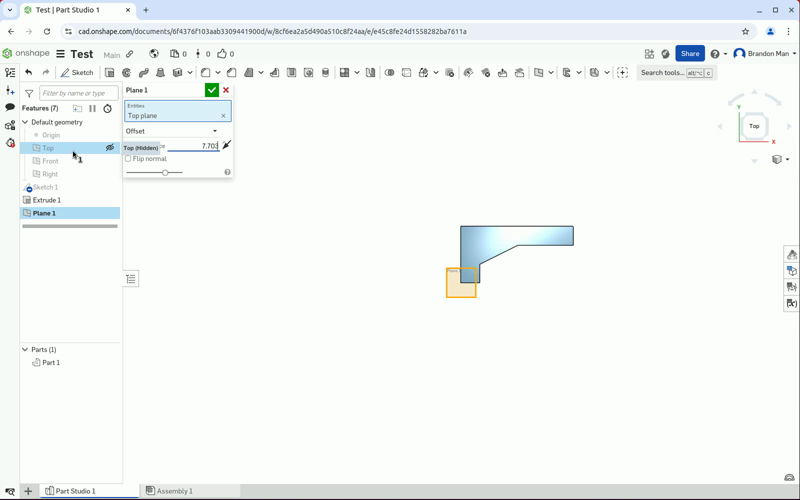
key(enter, 2)
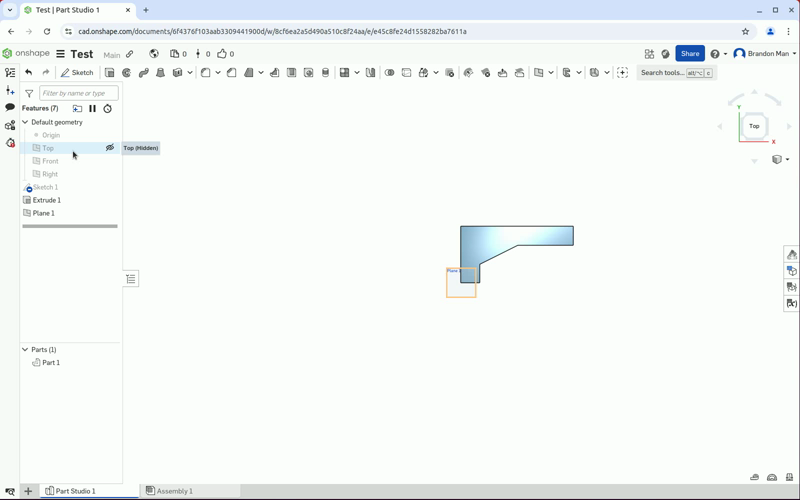
key(shift+s)
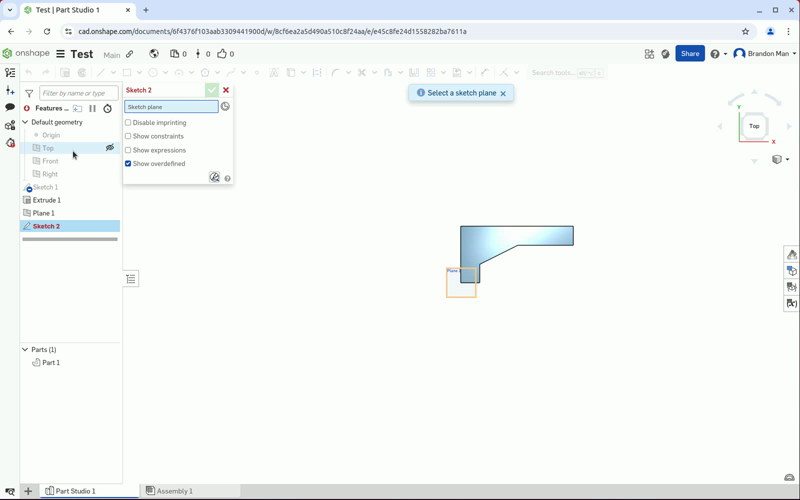
mouse_move(73, 215)
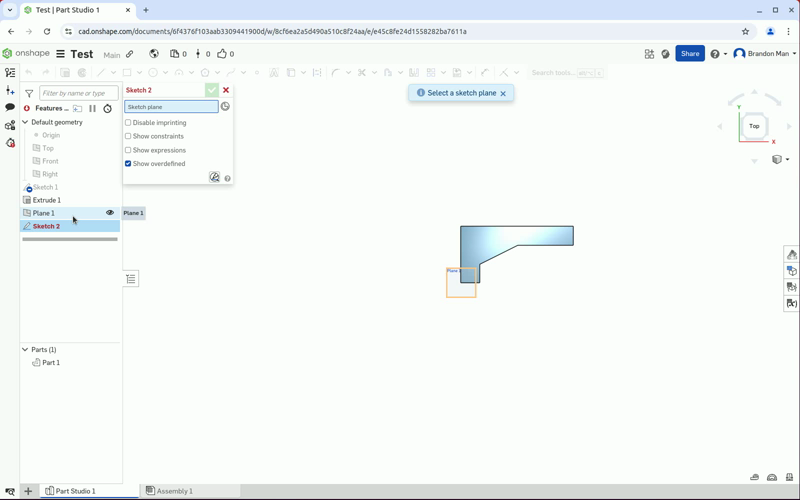
click(73, 215)
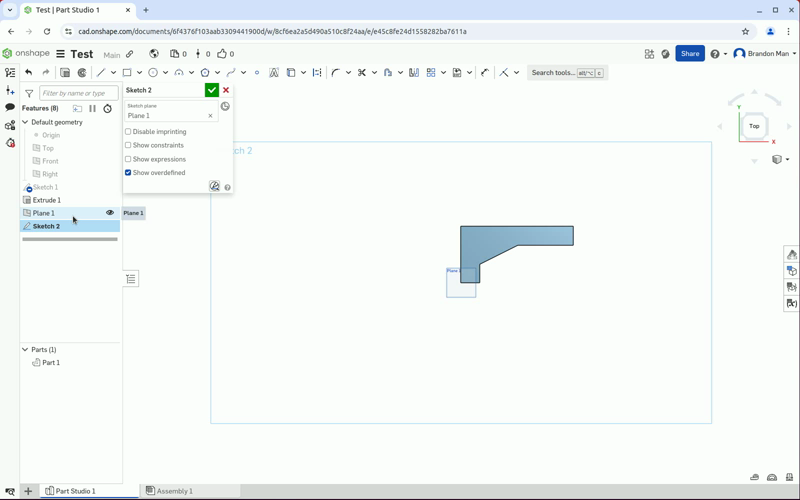
mouse_move(73, 352)
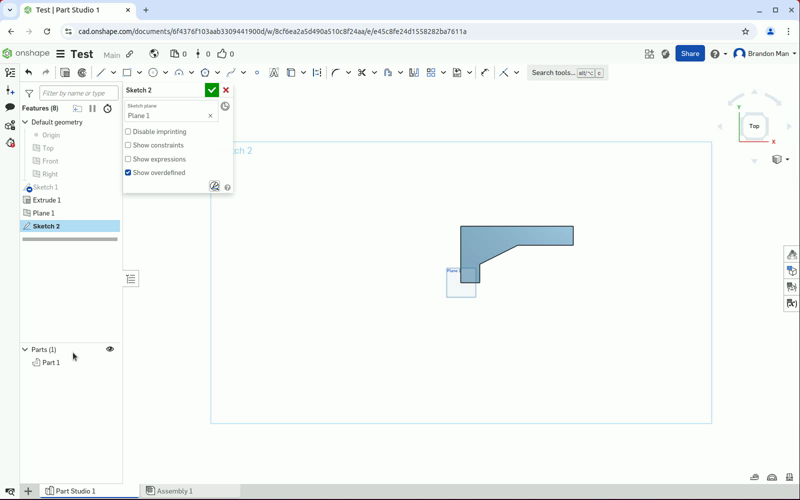
key(y)
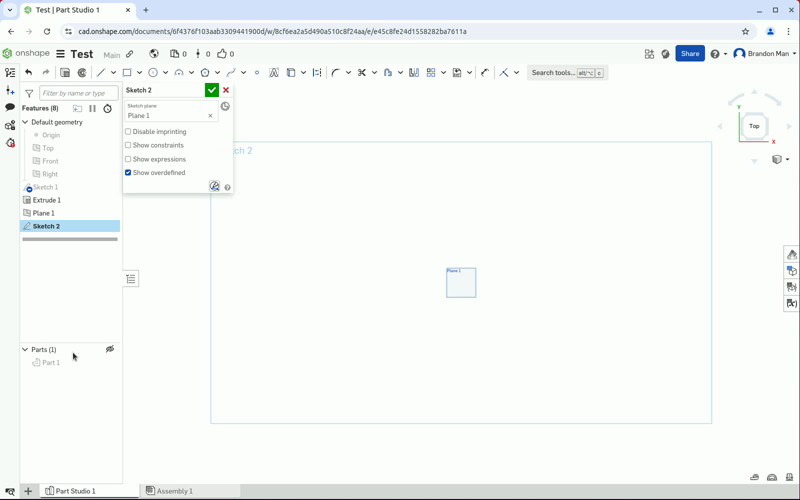
key(l)
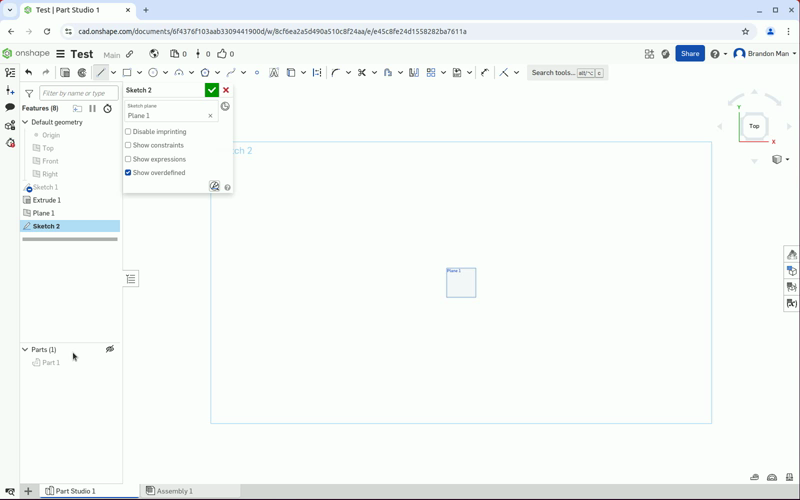
key_down(shift)
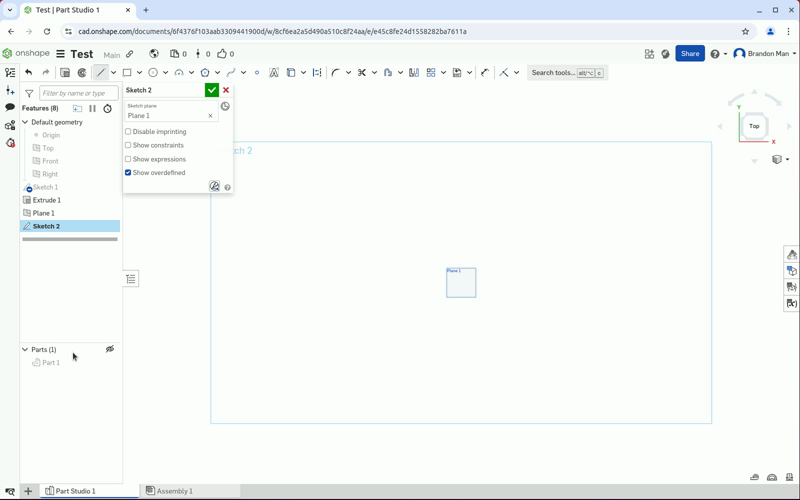
mouse_move(479, 264)
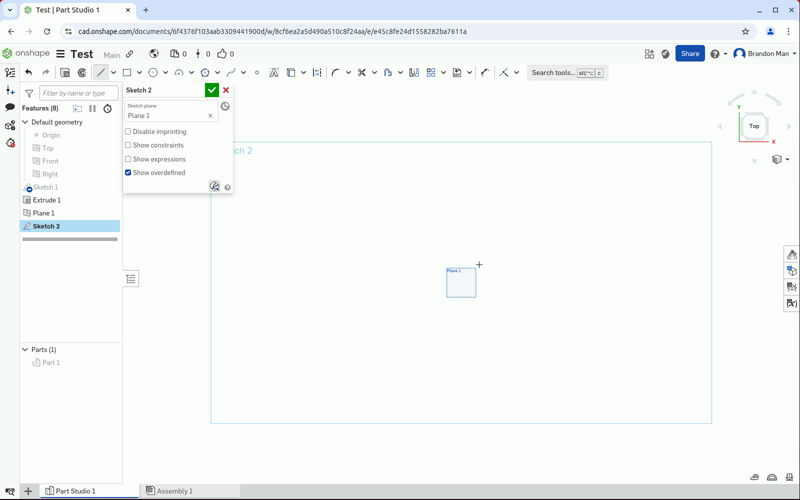
click(479, 264)
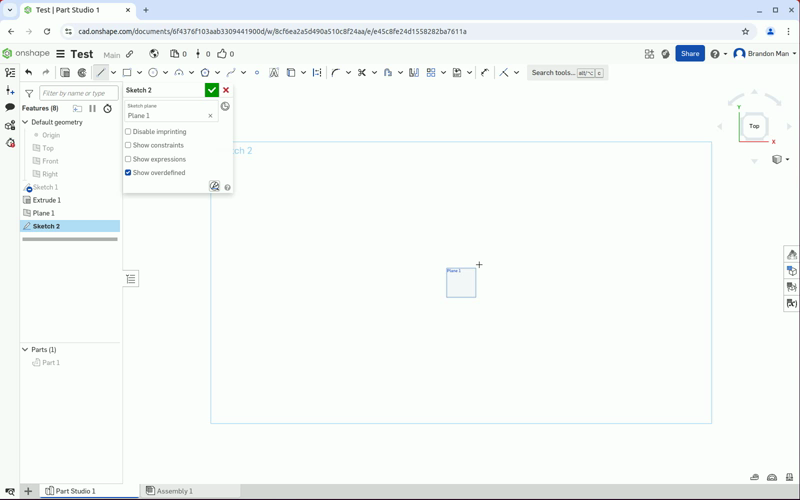
key_up(shift)
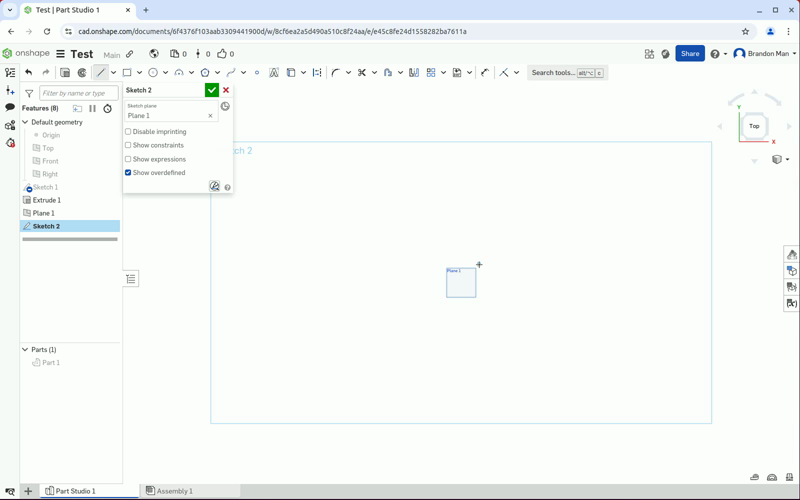
key_down(shift)
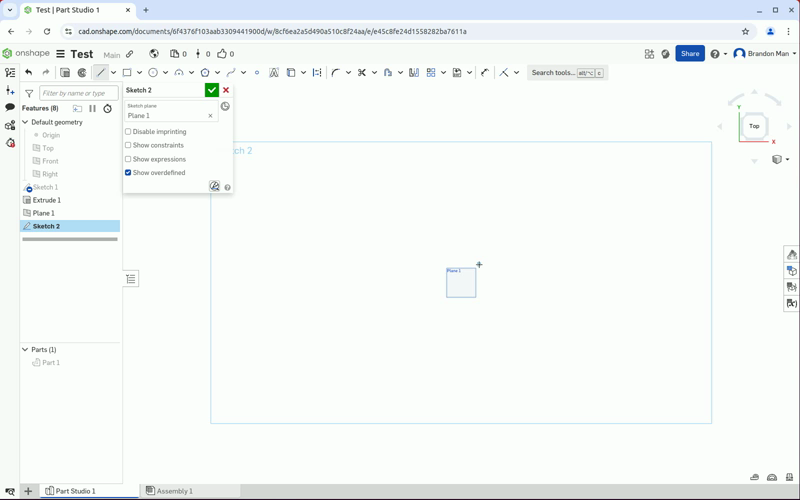
mouse_move(509, 264)
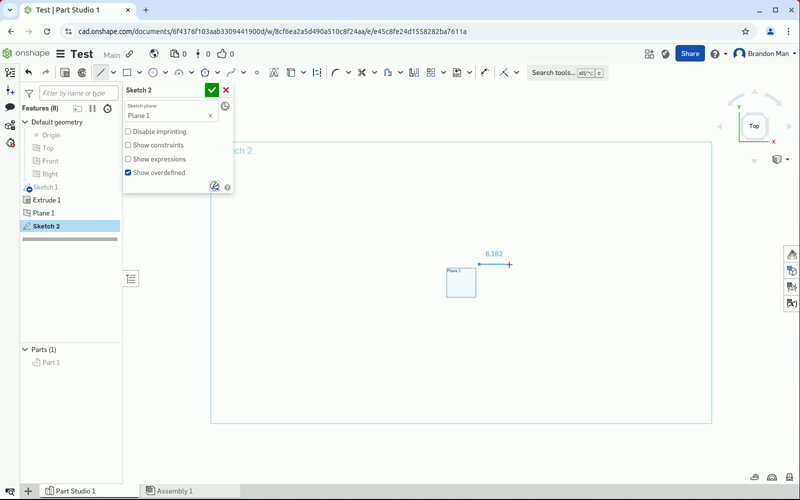
mouse_move(517, 244)
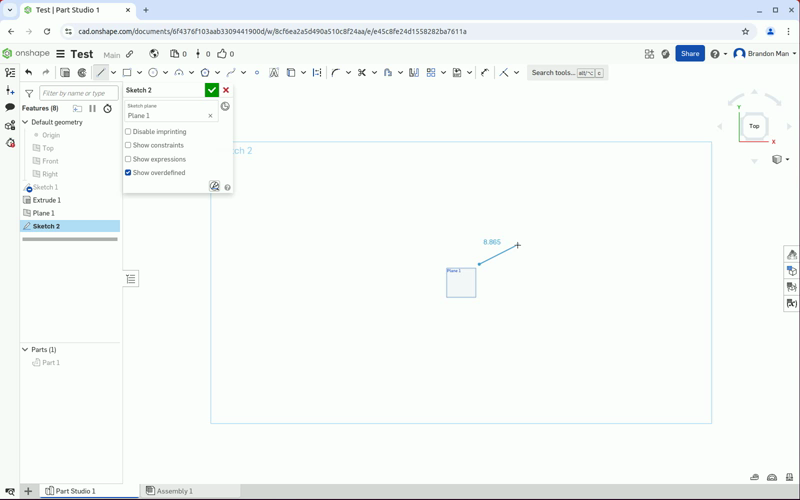
click(517, 244)
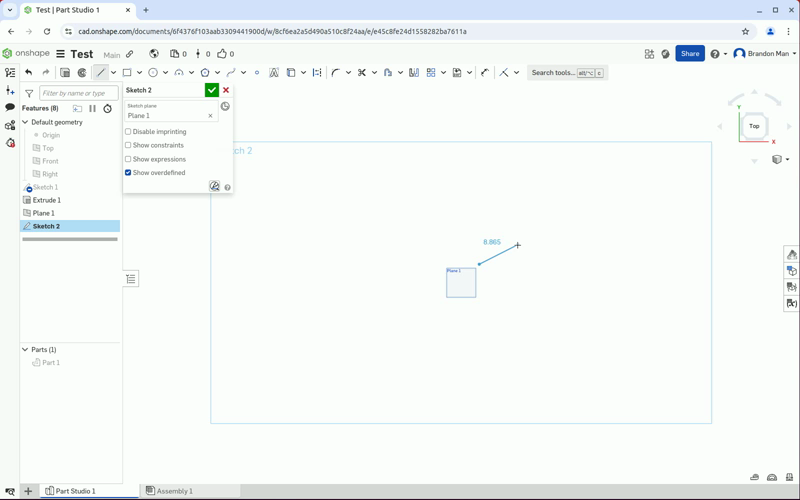
key_up(shift)
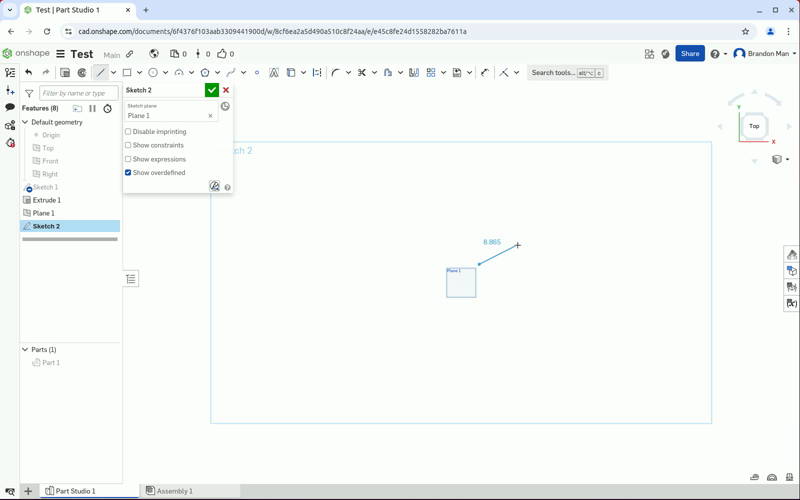
key_down(shift)
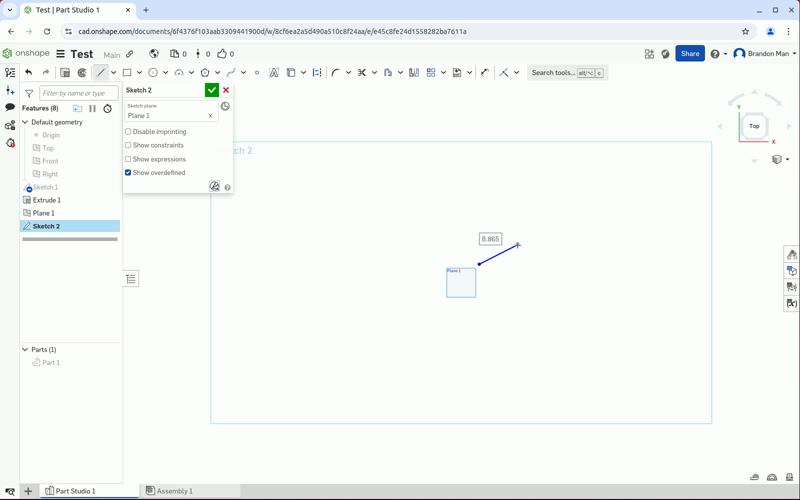
mouse_move(547, 244)
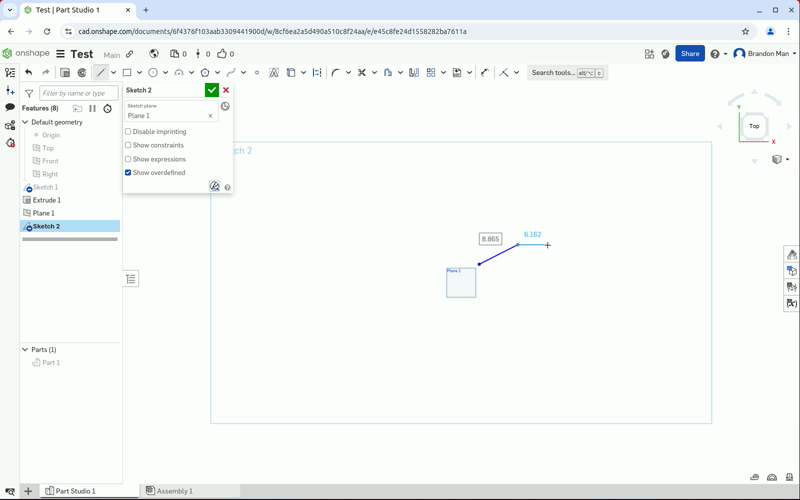
mouse_move(479, 244)
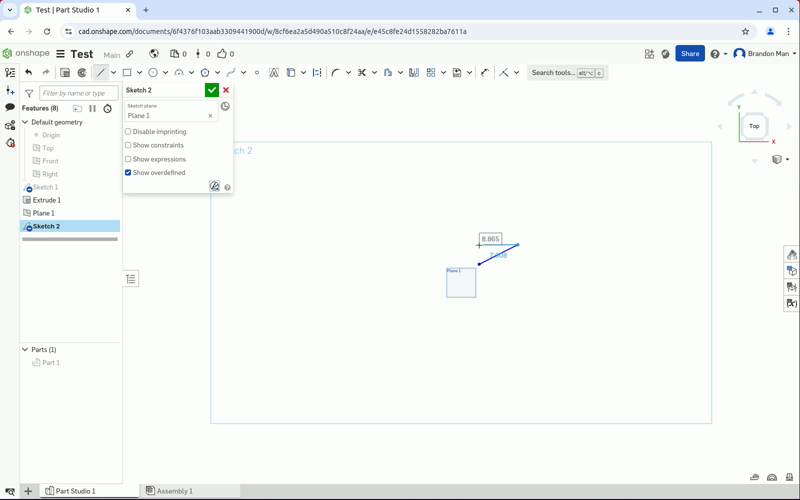
click(479, 244)
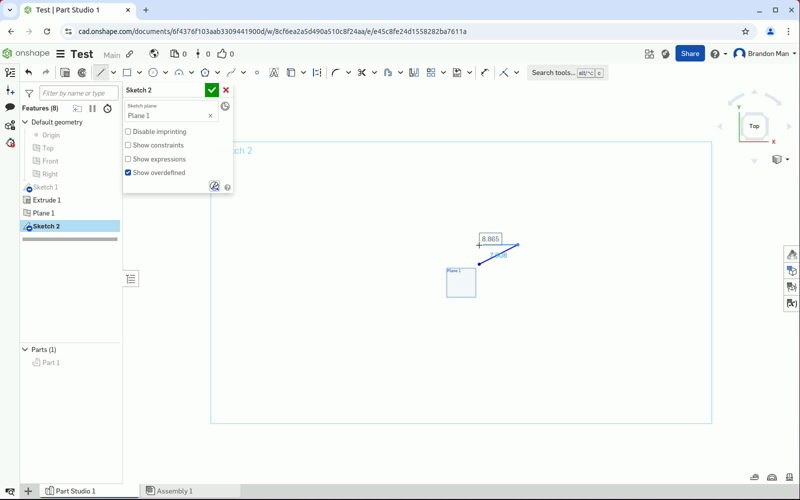
key_up(shift)
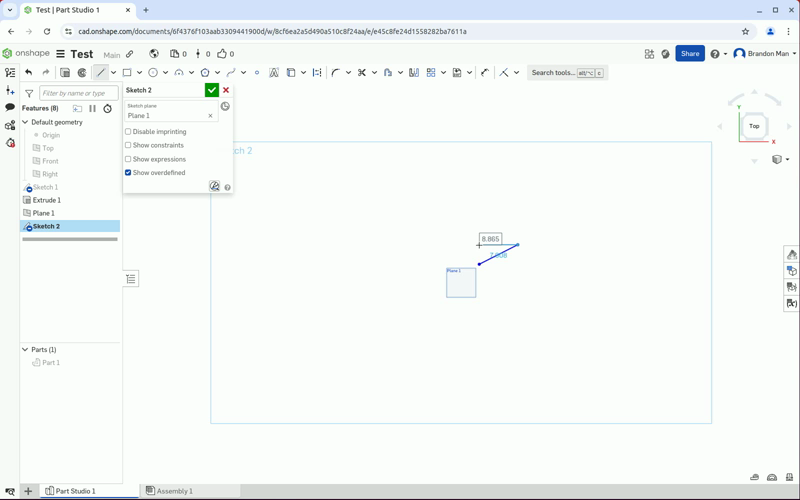
mouse_move(509, 244)
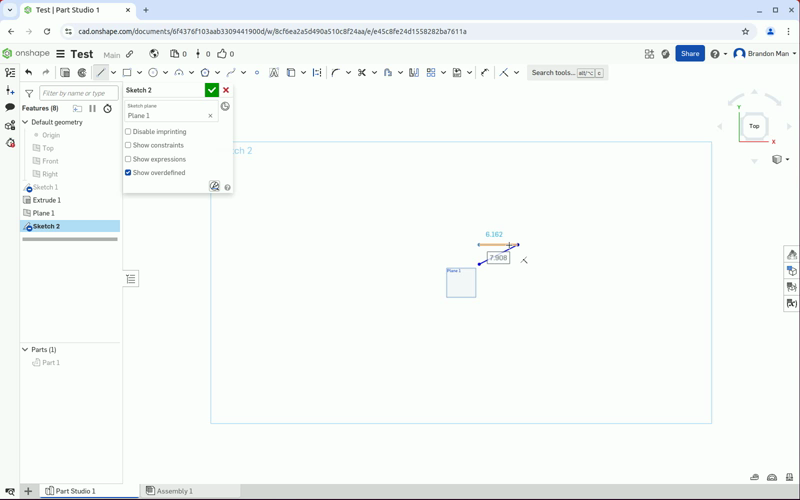
key_down(shift)
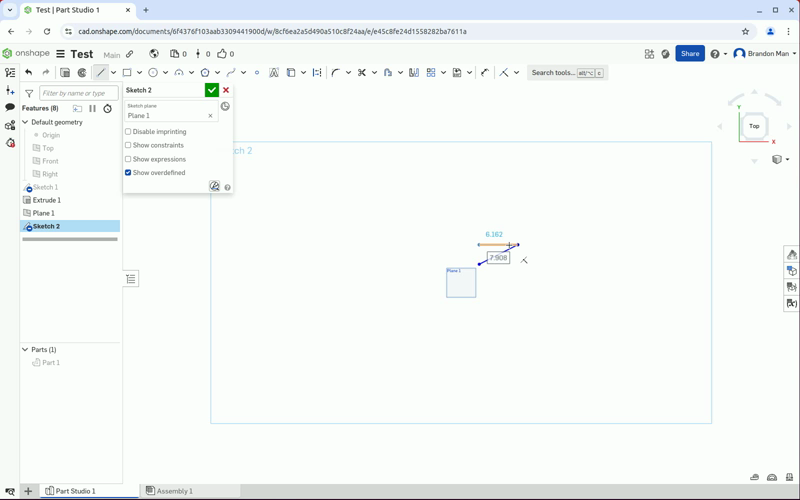
mouse_move(479, 264)
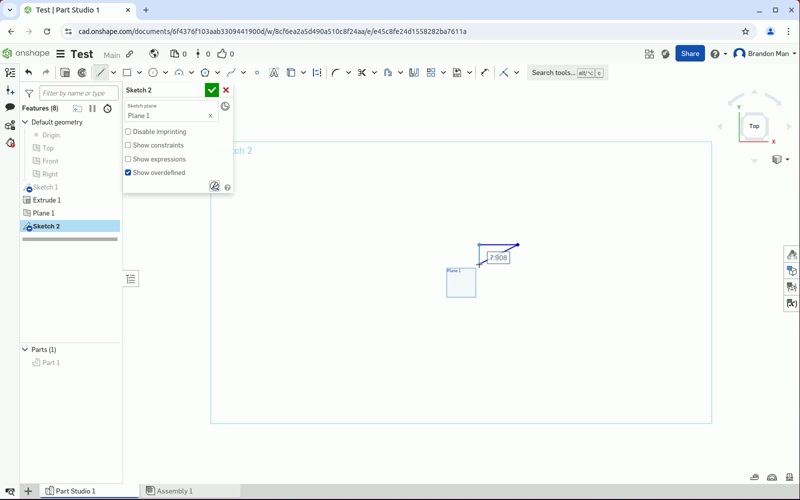
key_up(shift)
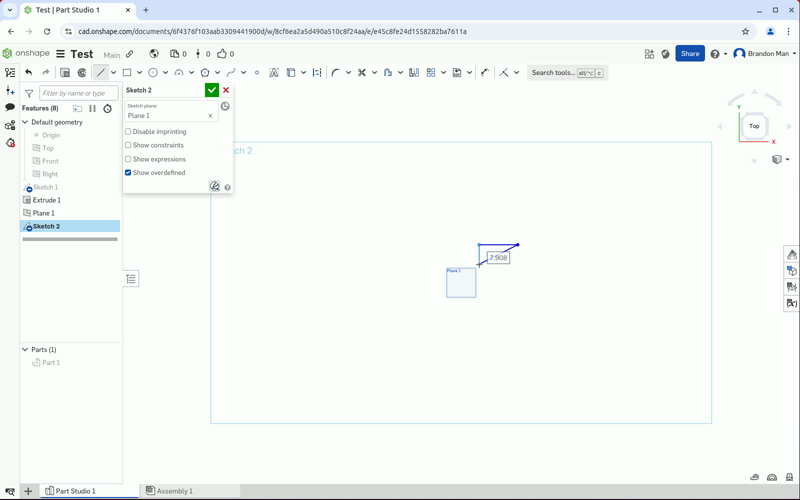
click(479, 264)
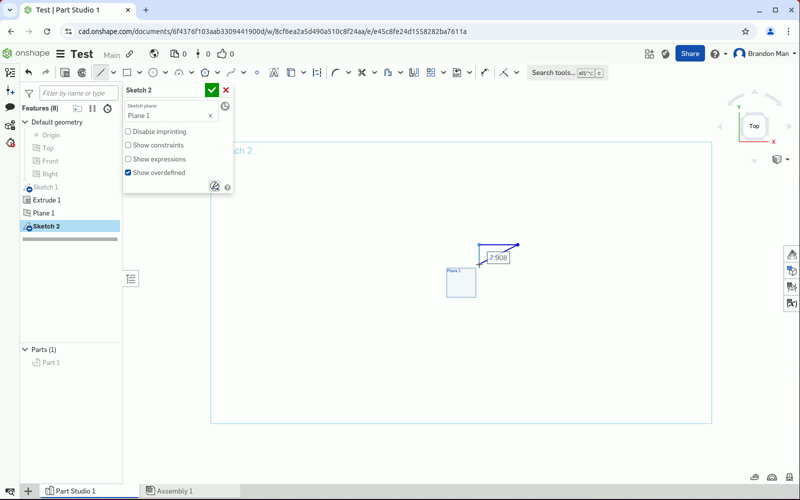
key(esc)
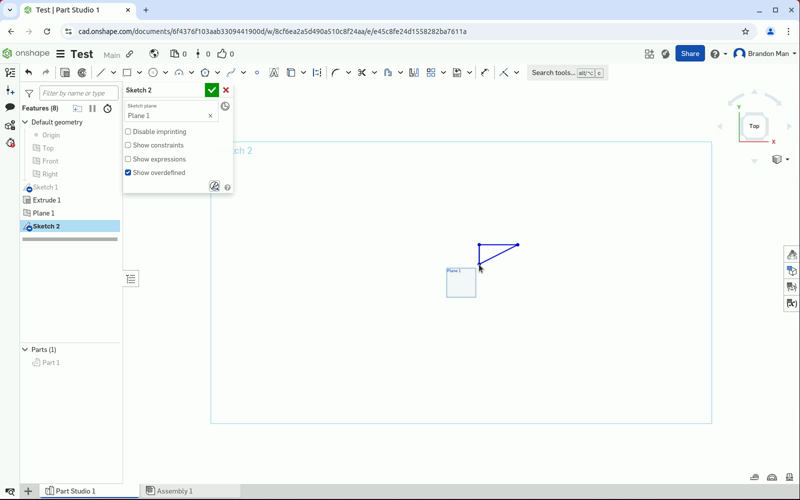
mouse_move(497, 245)
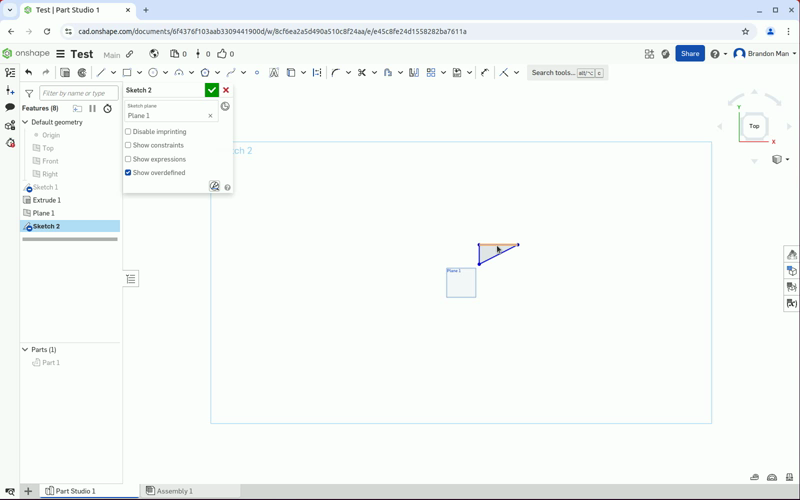
scroll(6)
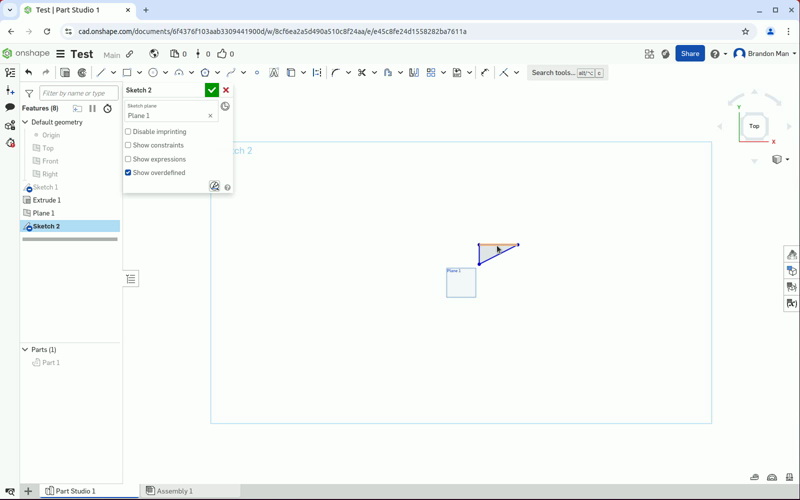
scroll(6)
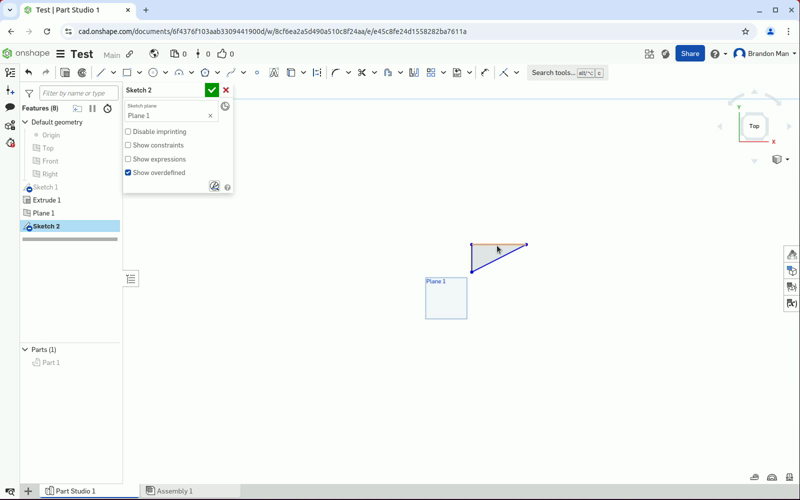
scroll(6)
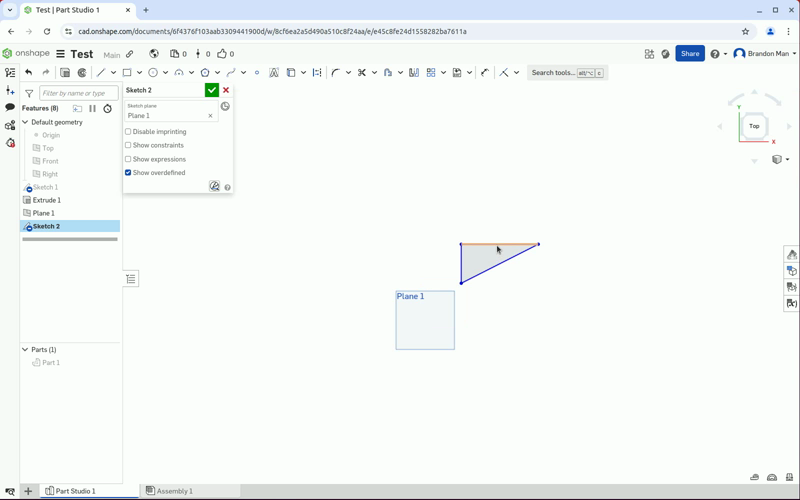
scroll(6)
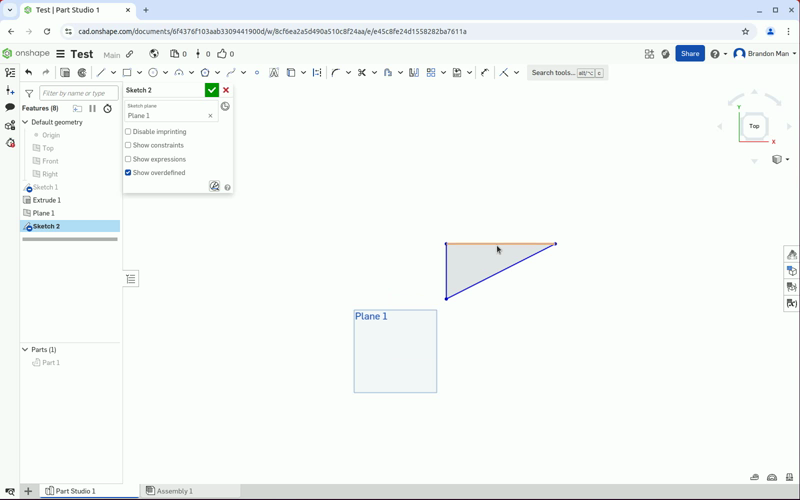
scroll(6)
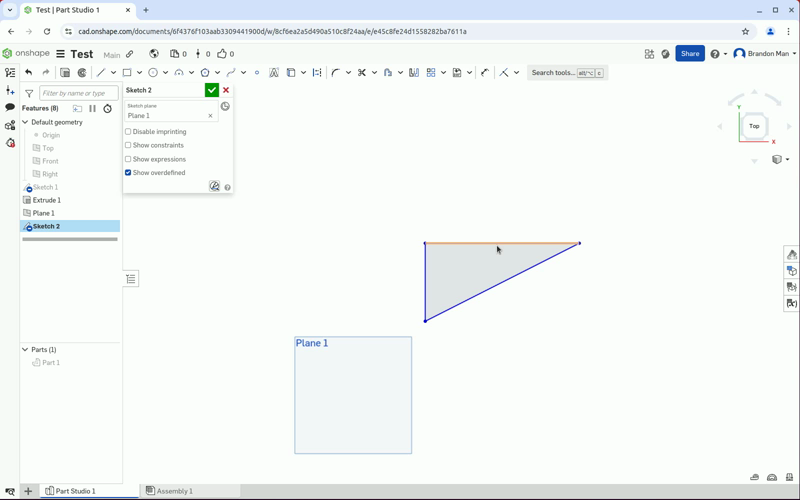
scroll(6)
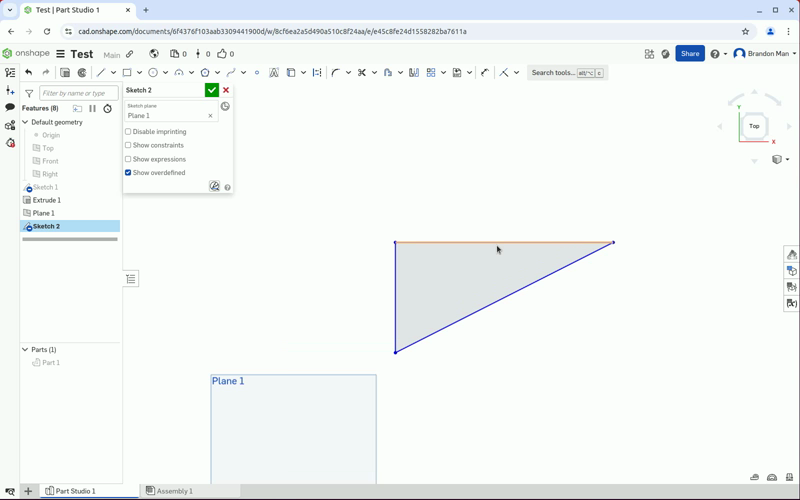
scroll(6)
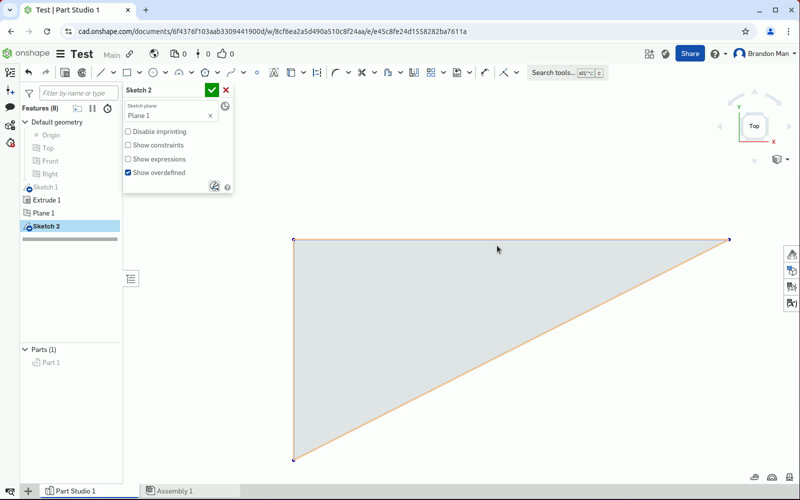
click(497, 245)
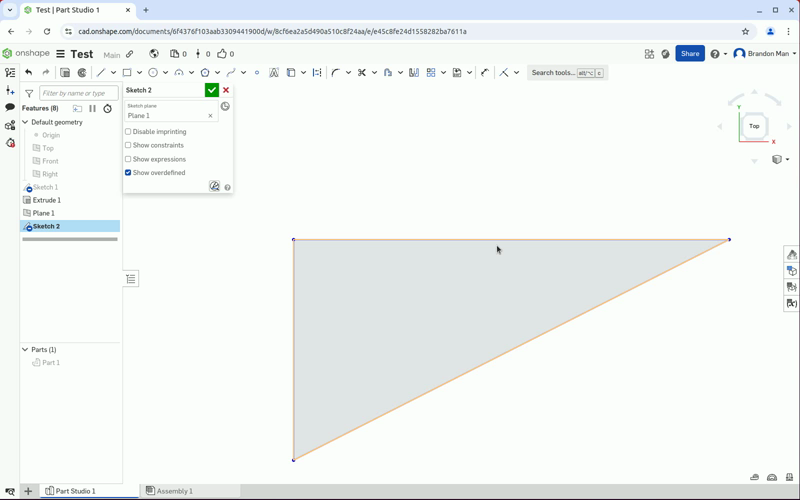
scroll(-6)
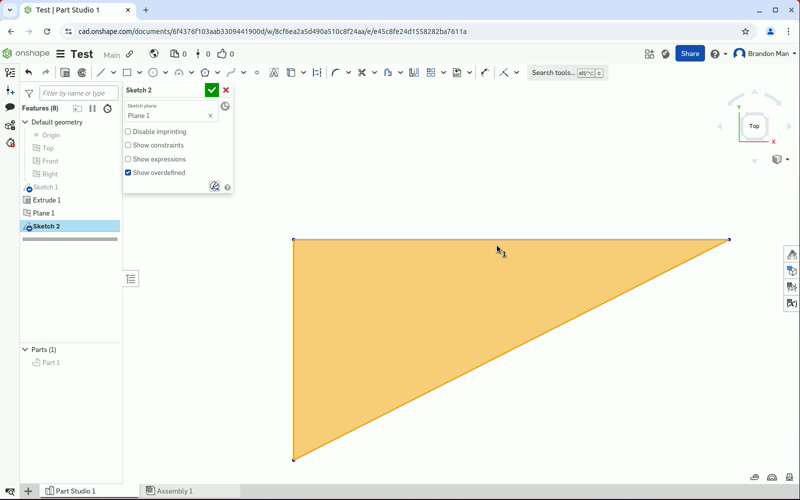
scroll(-6)
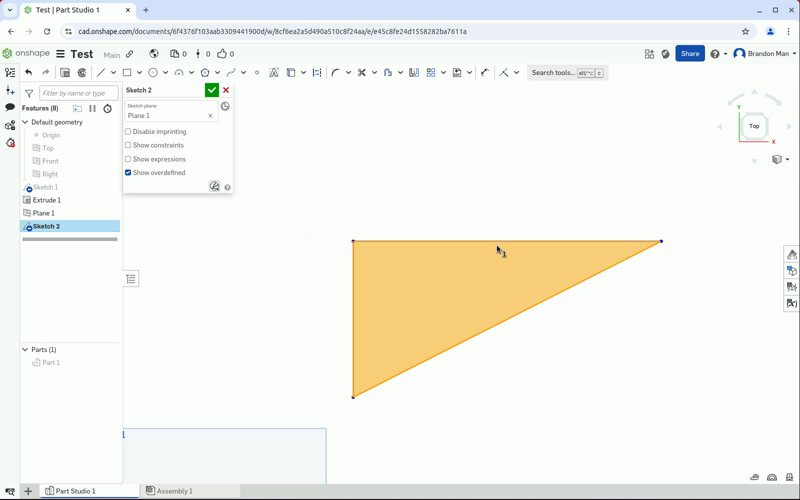
scroll(-6)
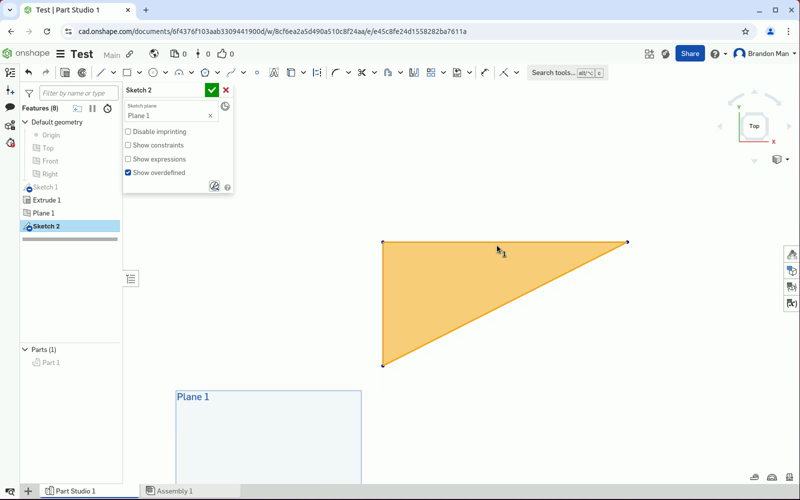
scroll(-6)
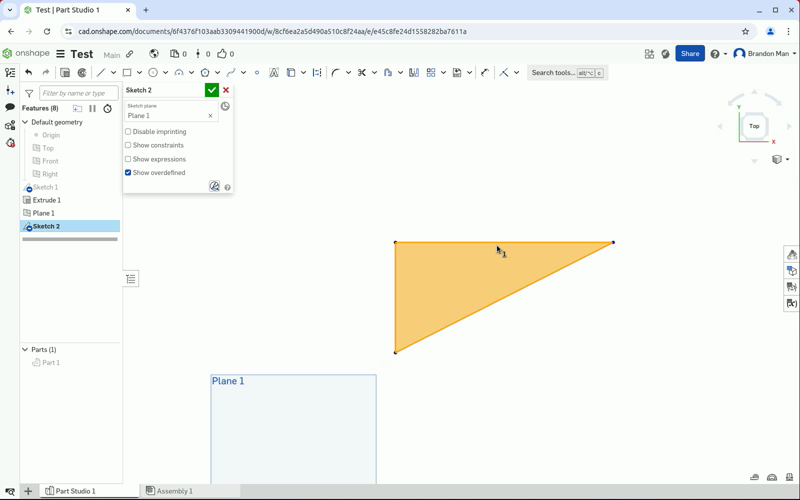
scroll(-6)
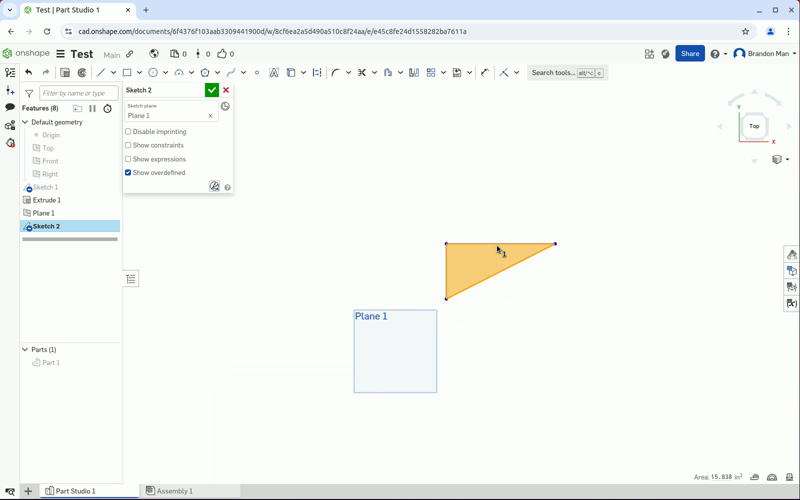
scroll(-6)
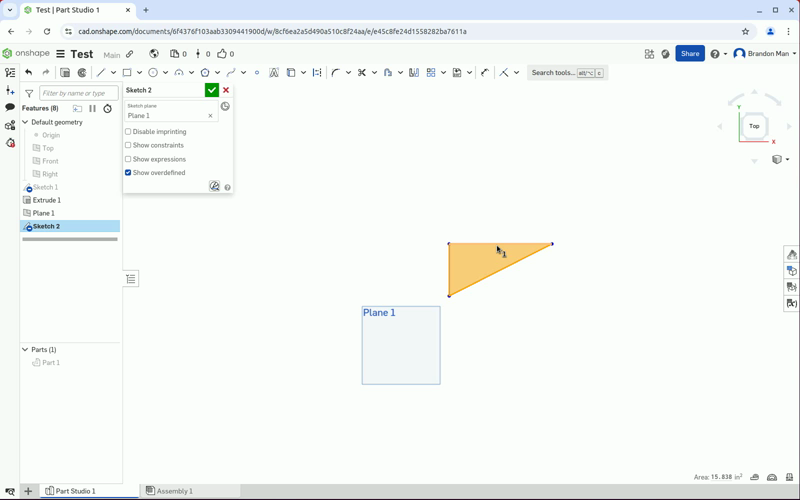
scroll(-6)
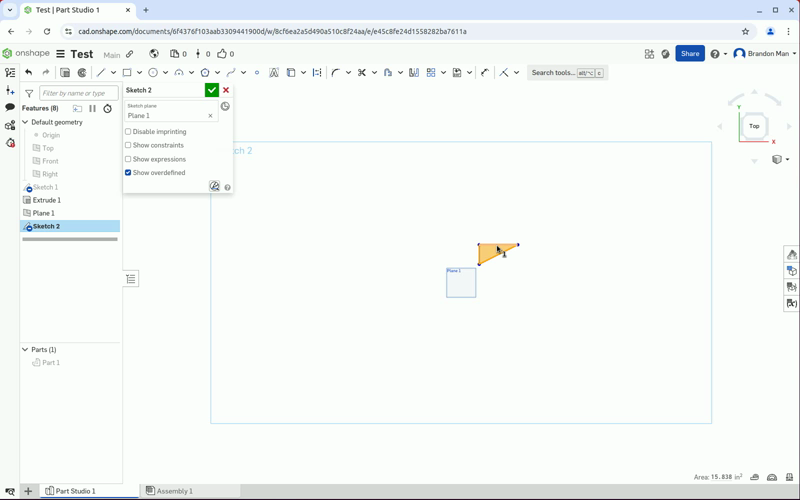
mouse_move(73, 352)
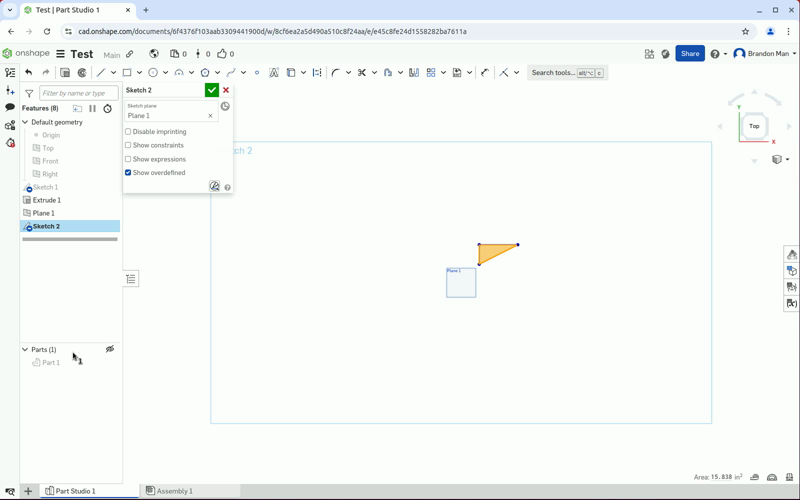
key(shift+y)
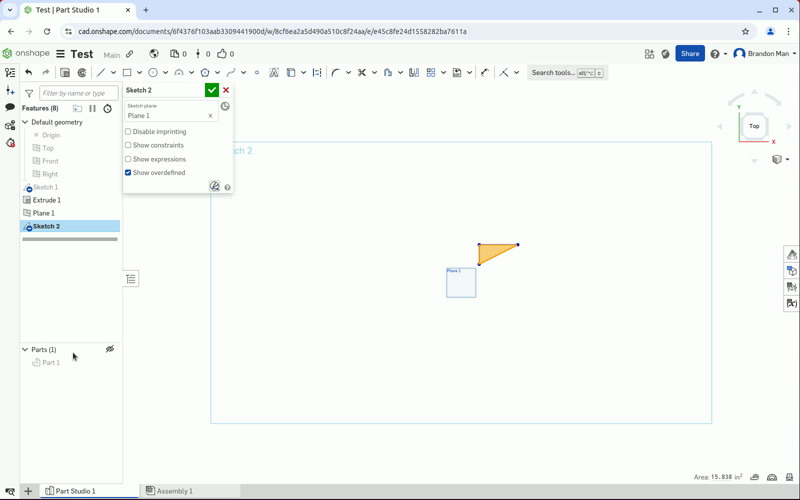
key(shift+e)
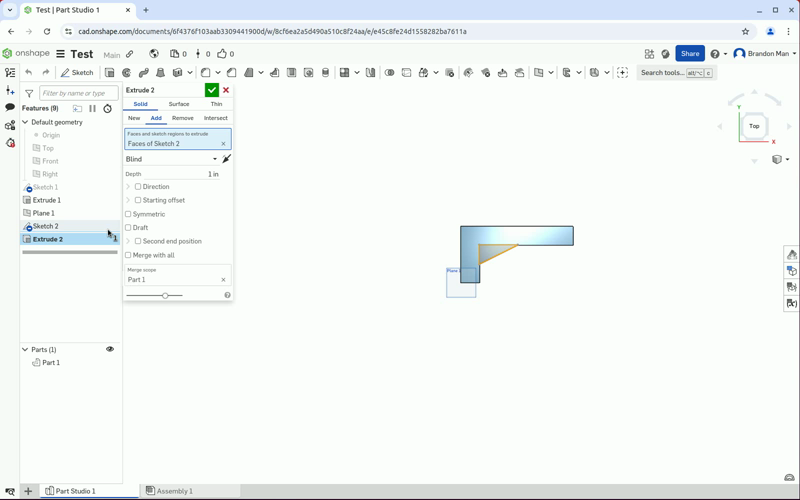
mouse_move(143, 106)
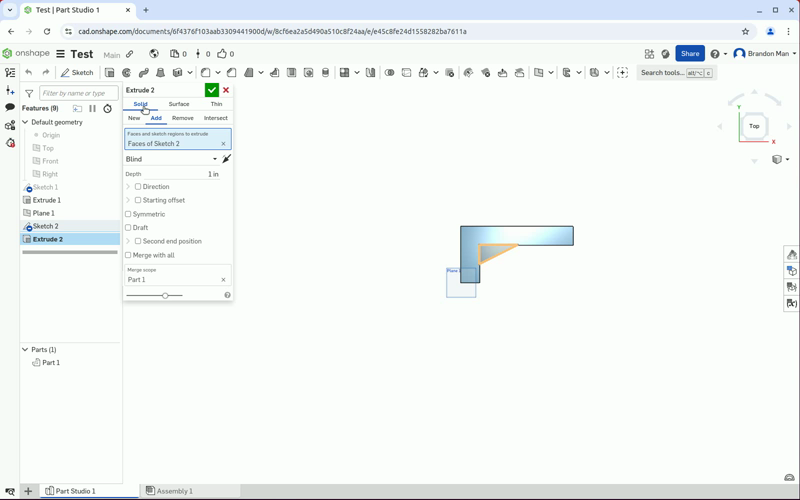
click(143, 106)
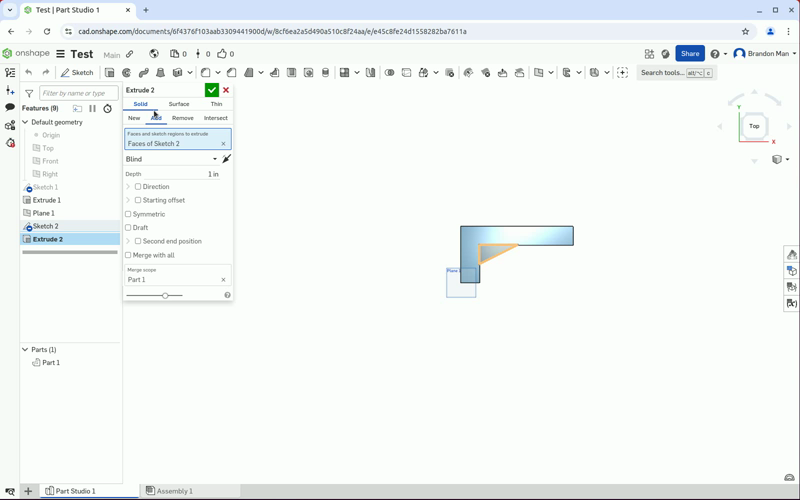
mouse_move(186, 120)
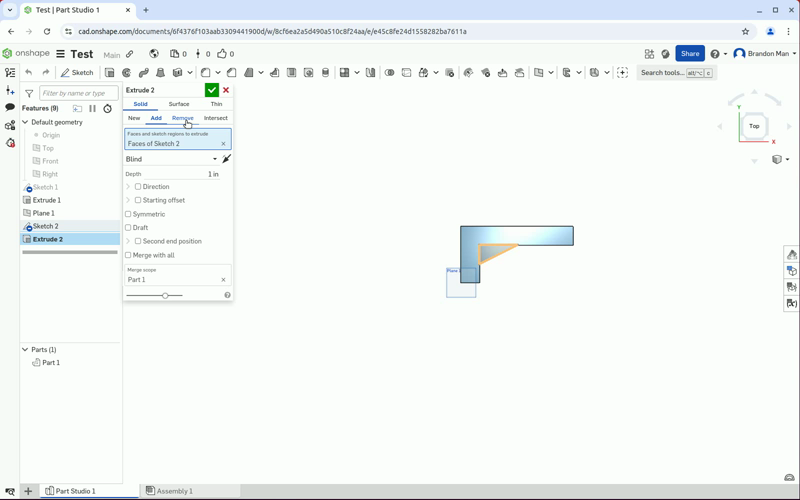
click(186, 120)
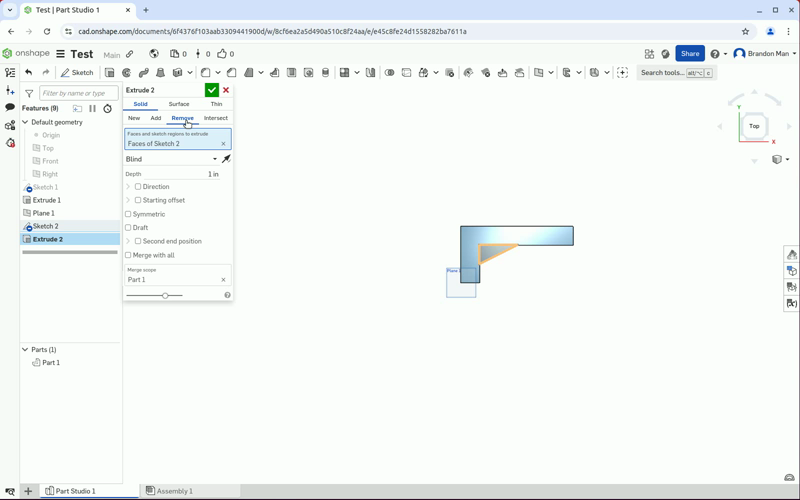
key(tab, 4)
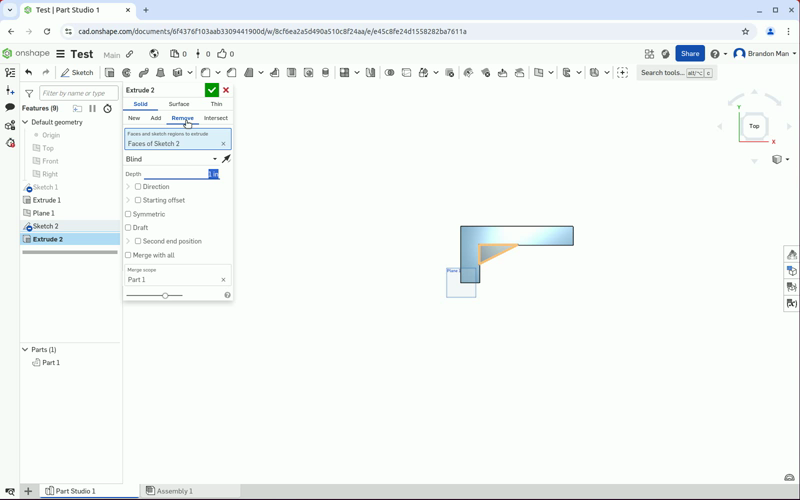
text(3.851)
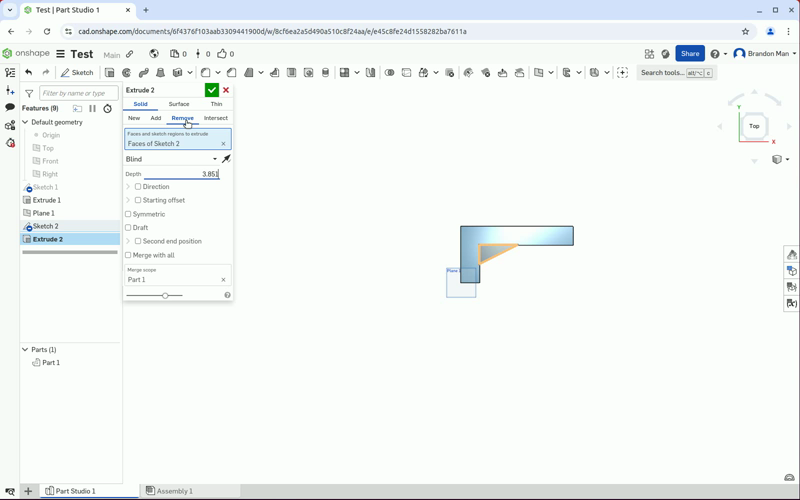
key(tab, 6)
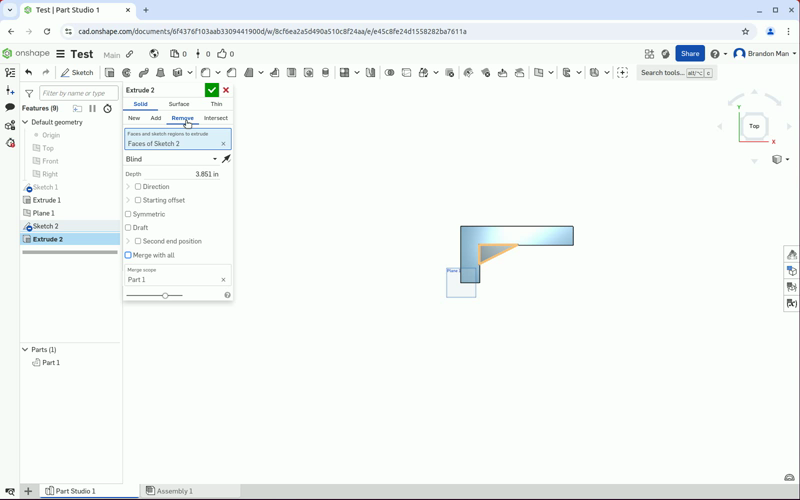
key(space)
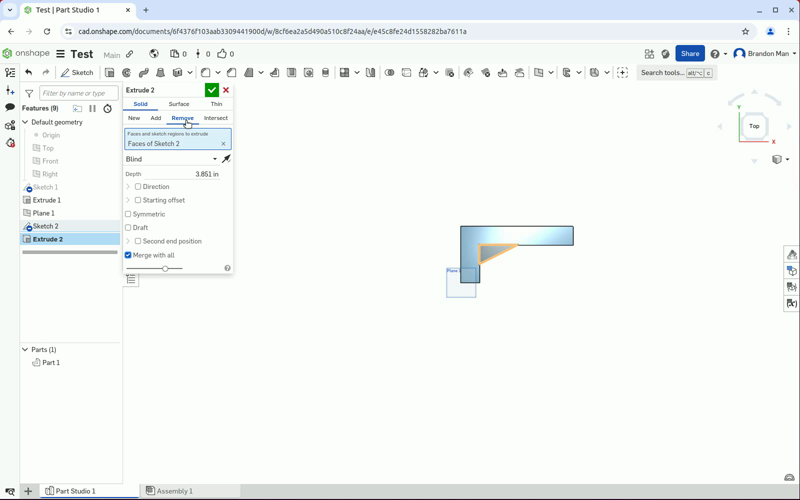
key(enter)
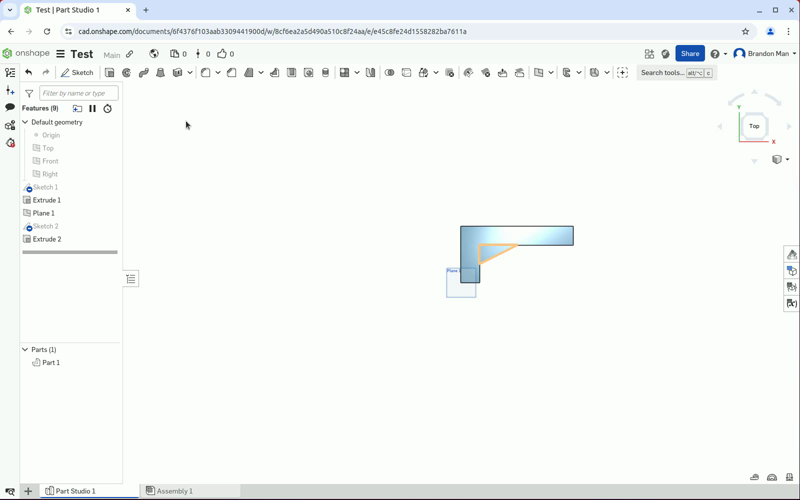
key(shift+h)
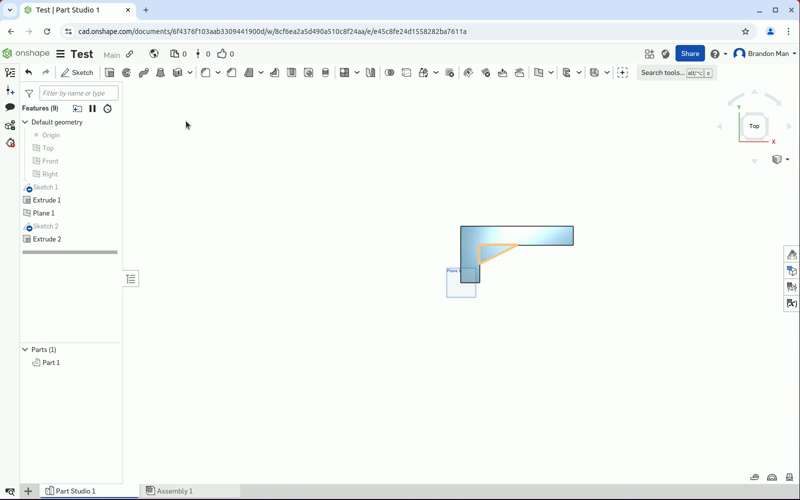
key(shift+h)
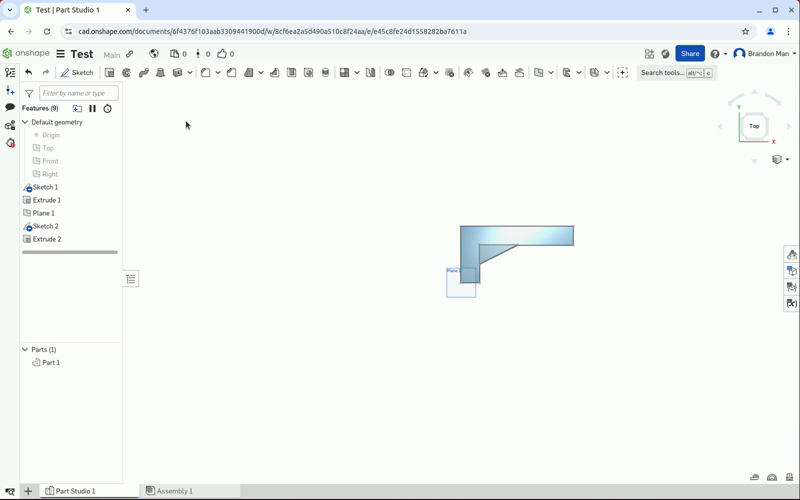
key(shift+7)
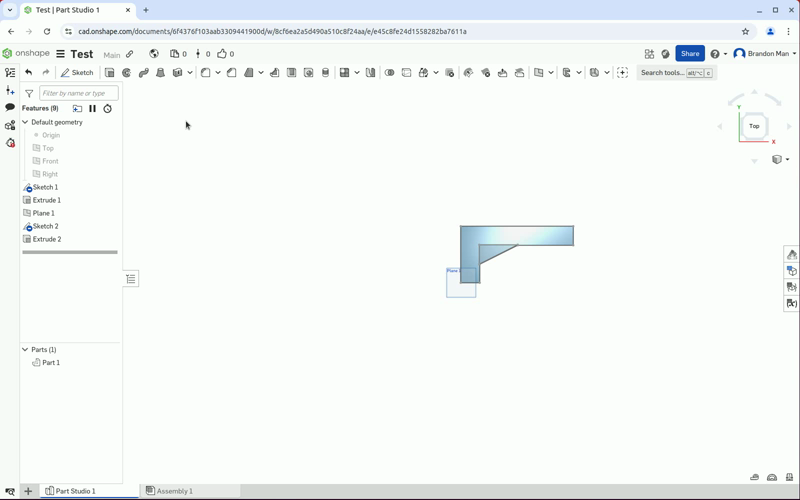
key(up, 3)
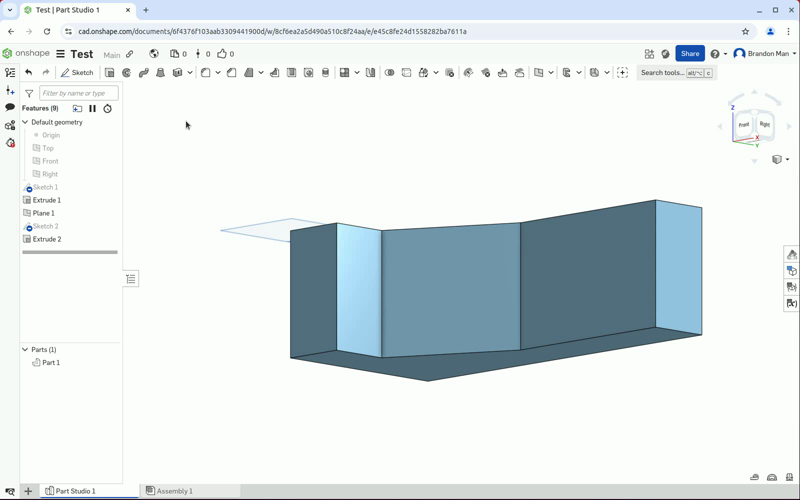
key(left, 3)
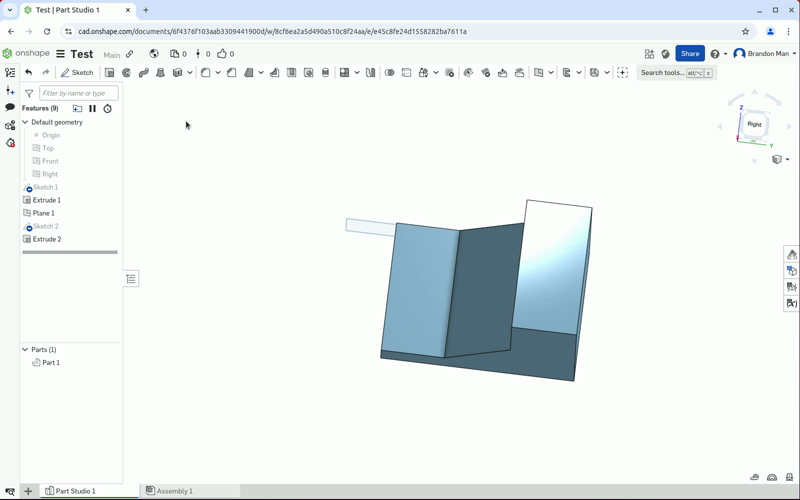
key(right, 3)
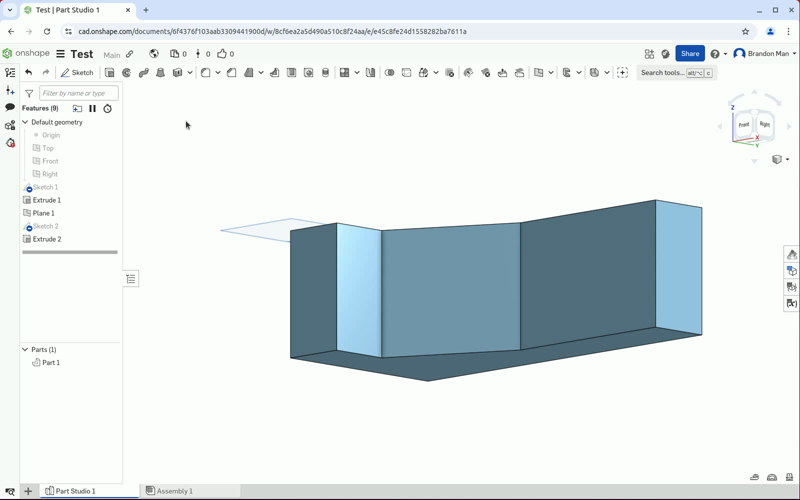
key(down, 3)
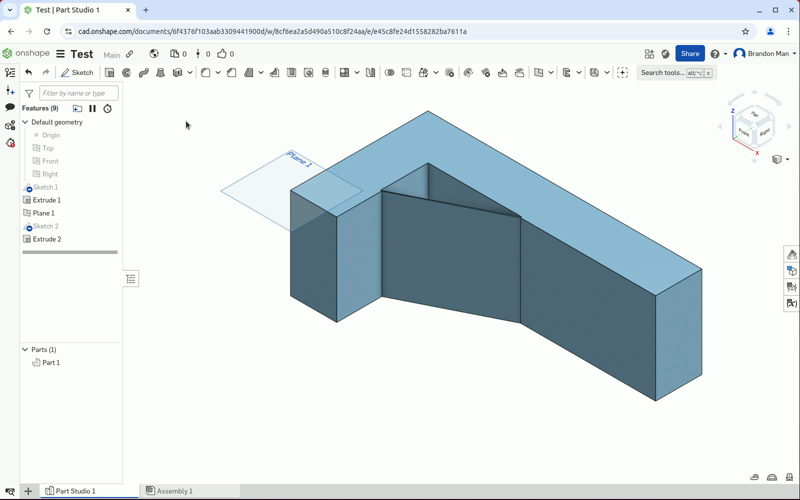
mouse_move(73, 189)
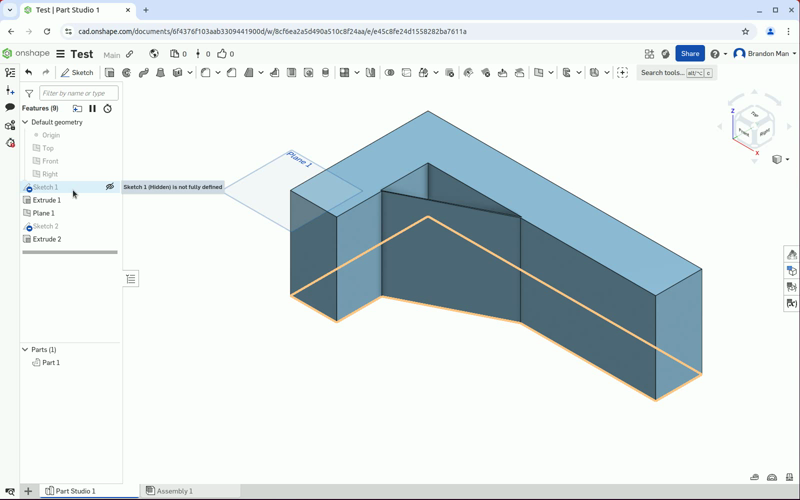
click(73, 189)